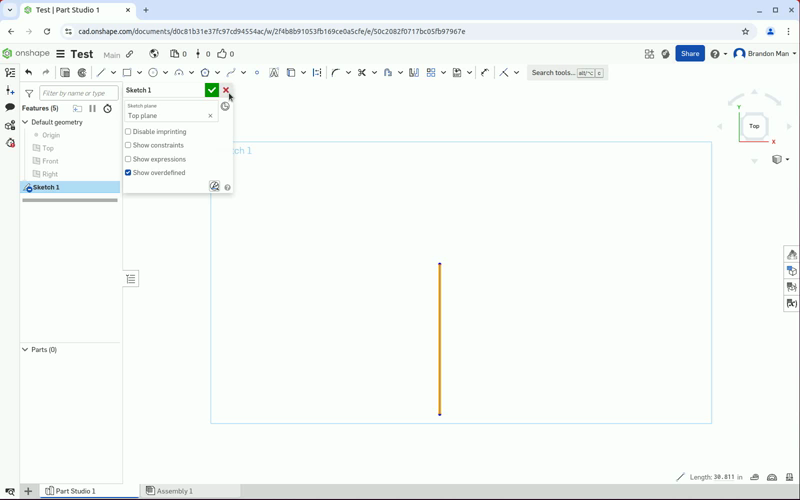
key(shift+h)
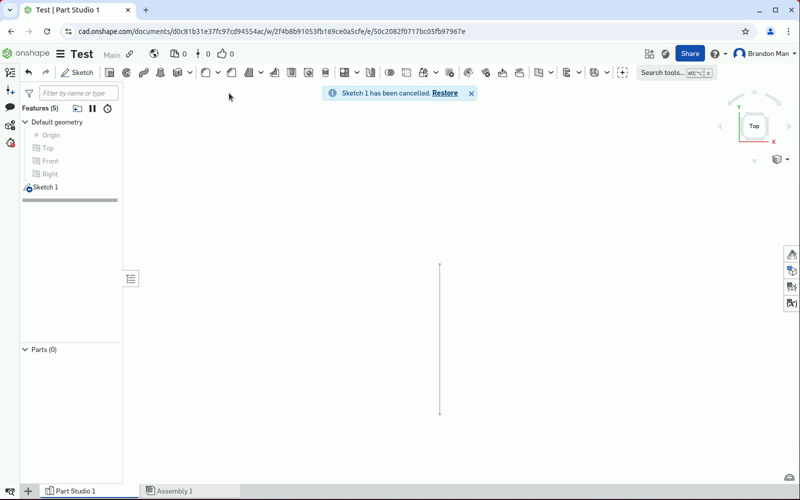
mouse_move(73, 352)
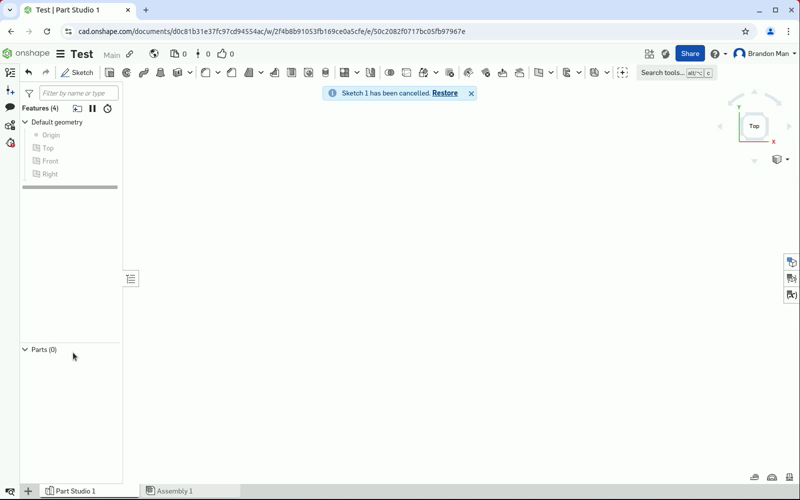
key(y)
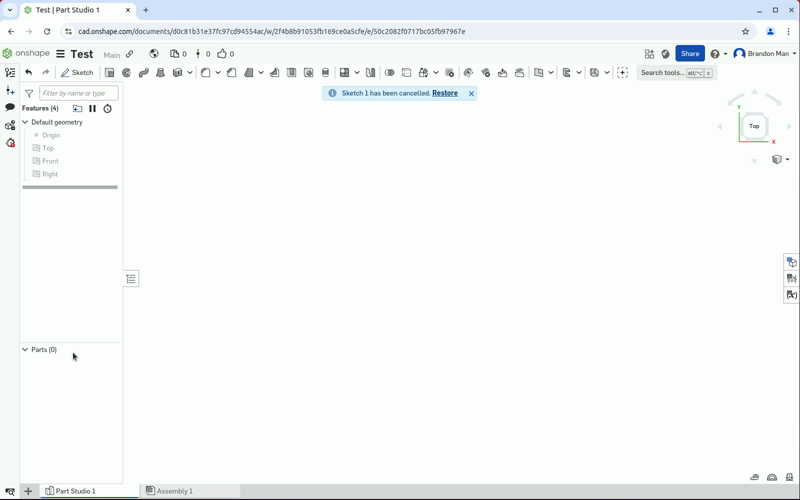
key(shift+p)
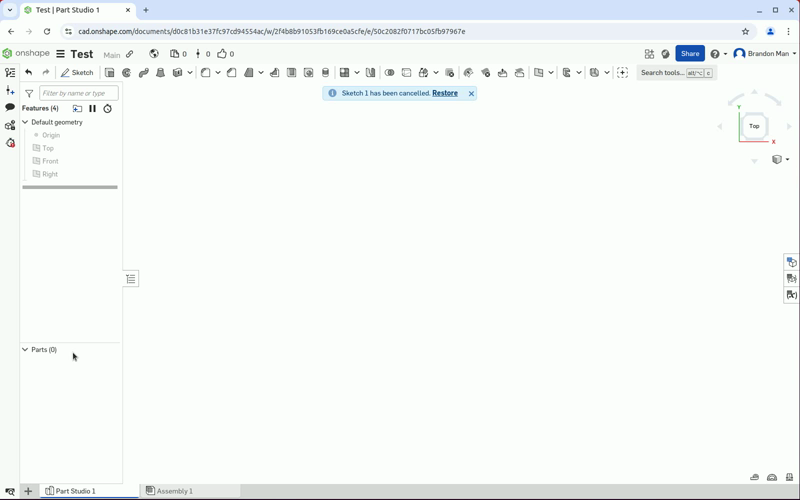
key(space)
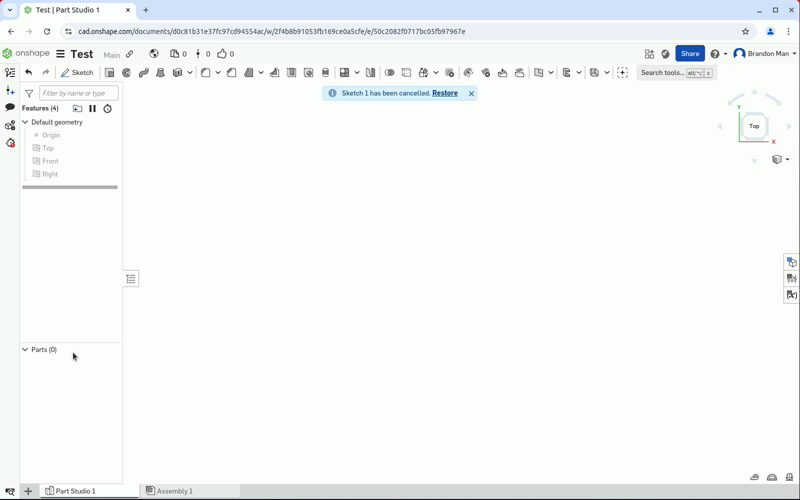
key_down(shift)
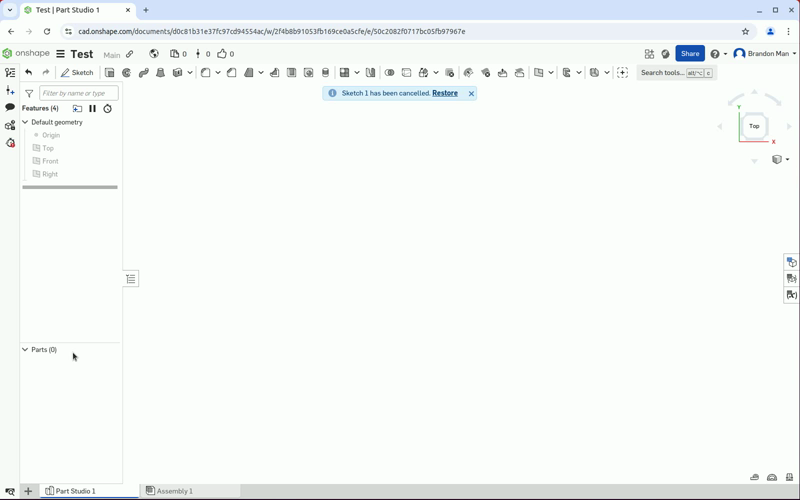
key(up)
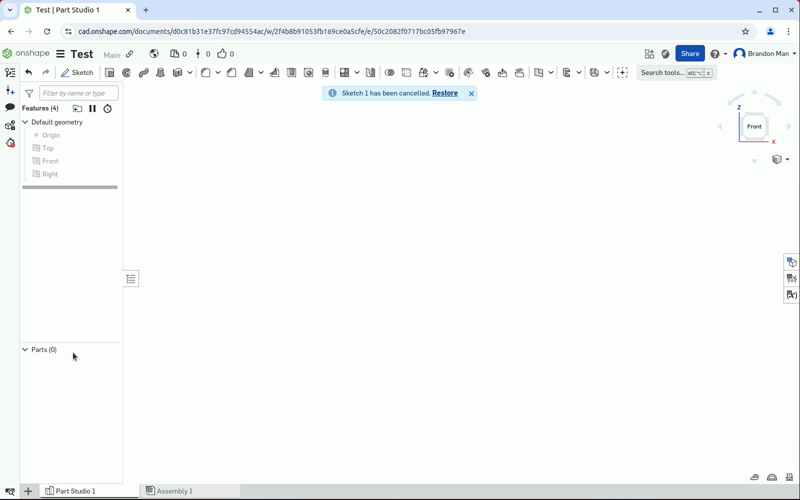
key_up(shift)
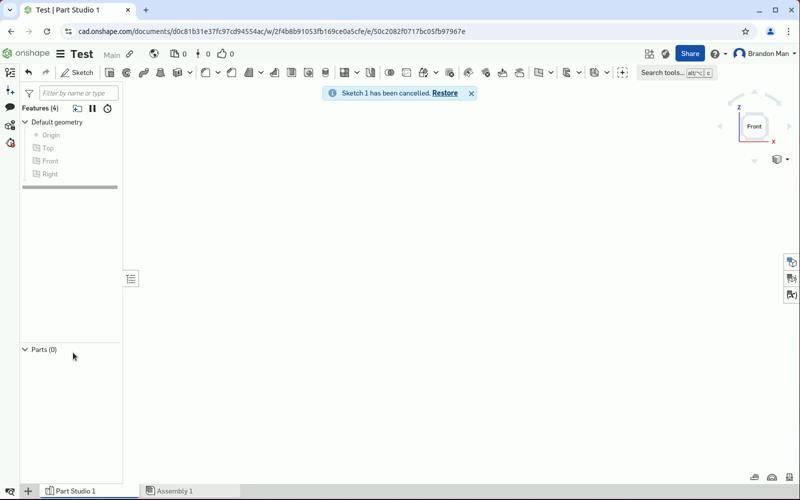
mouse_move(73, 352)
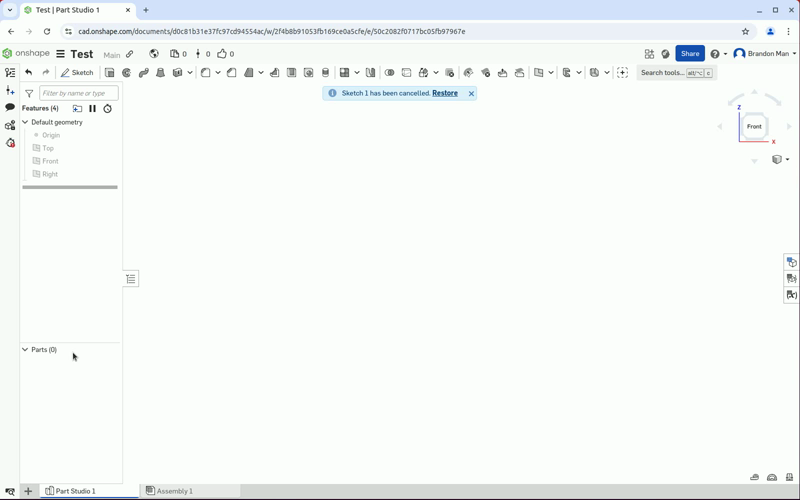
key(shift+y)
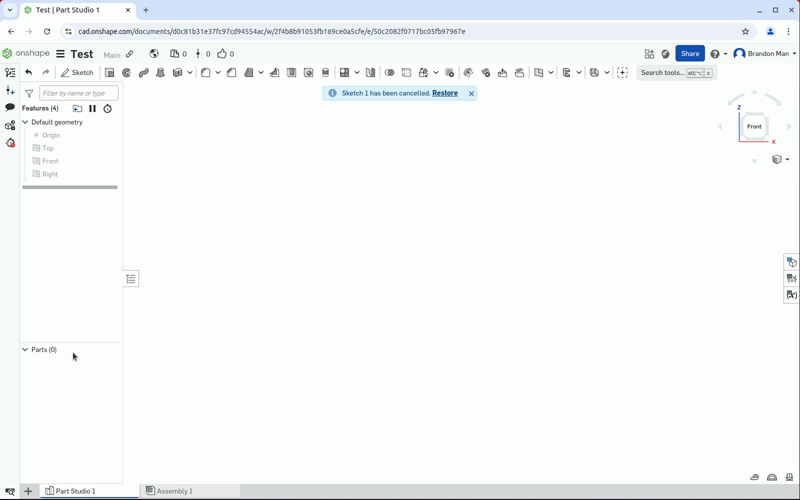
key(shift+s)
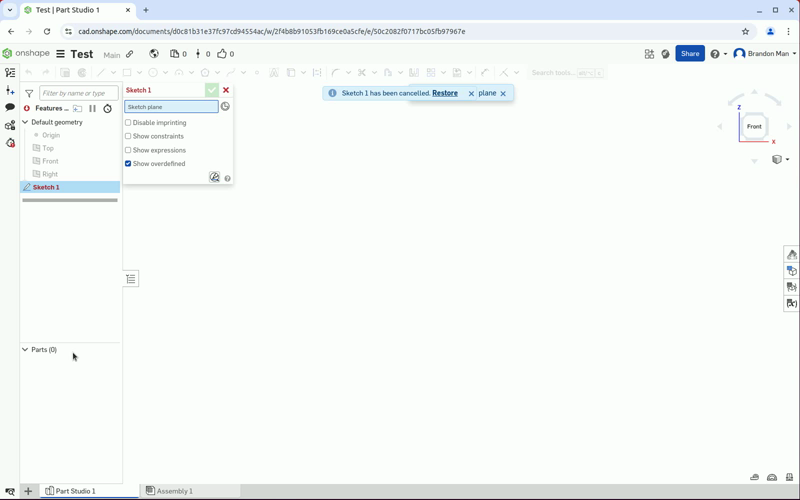
mouse_move(73, 163)
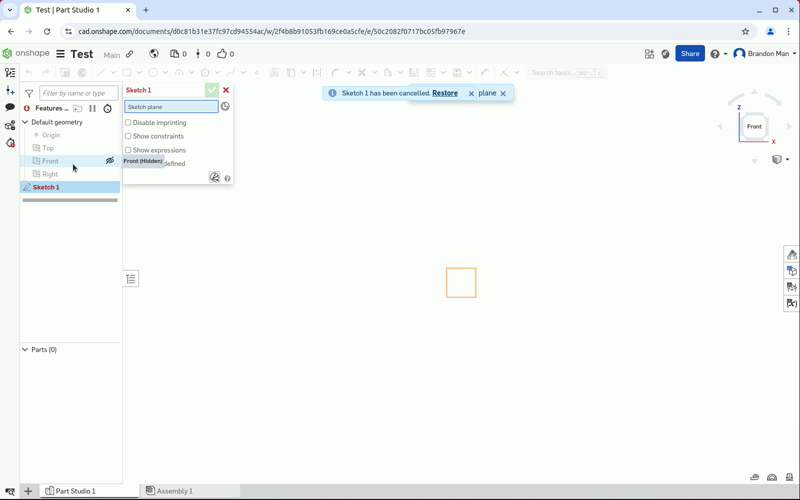
click(73, 163)
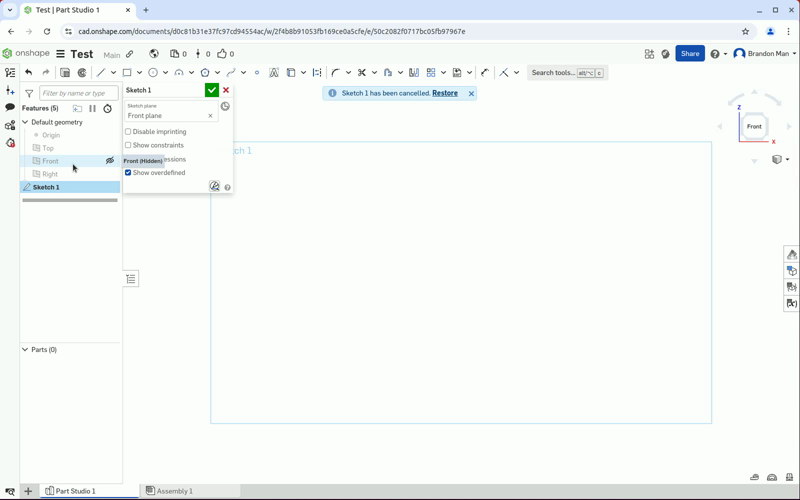
mouse_move(73, 352)
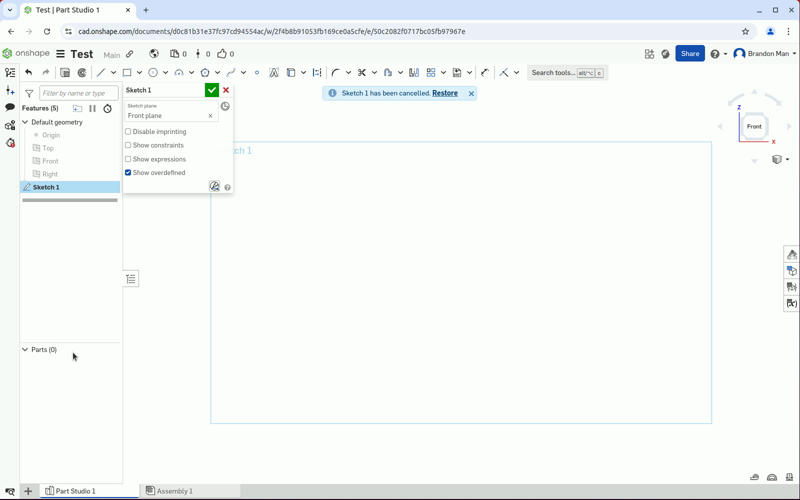
key(y)
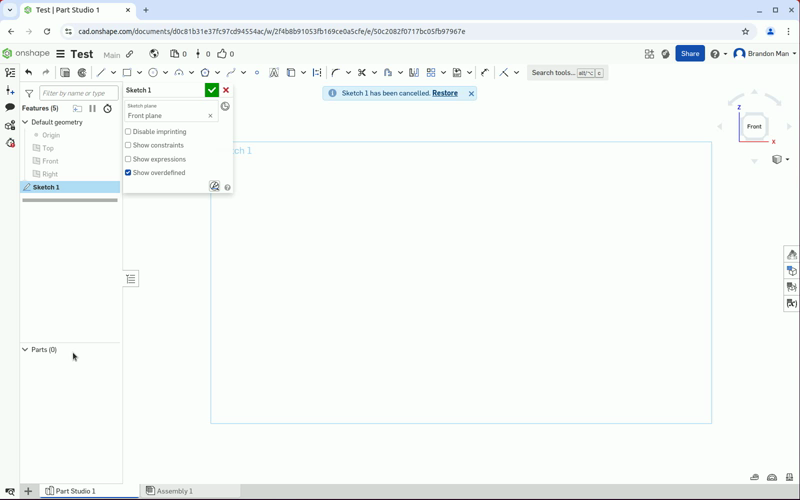
key(l)
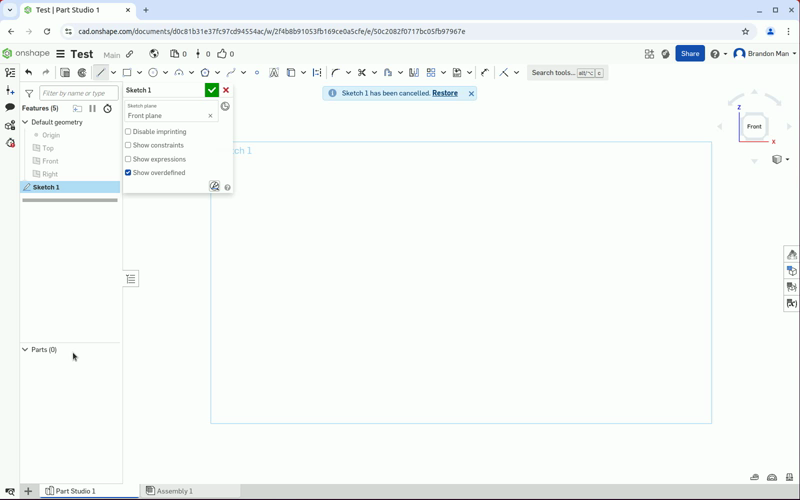
key_down(shift)
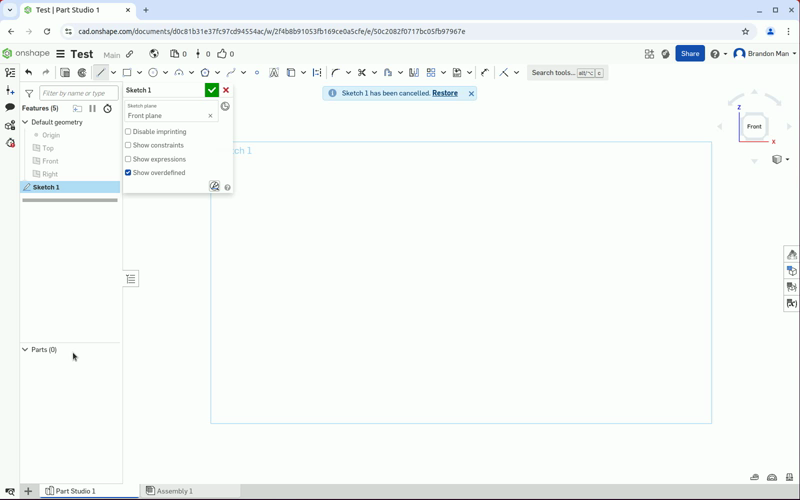
mouse_move(460, 293)
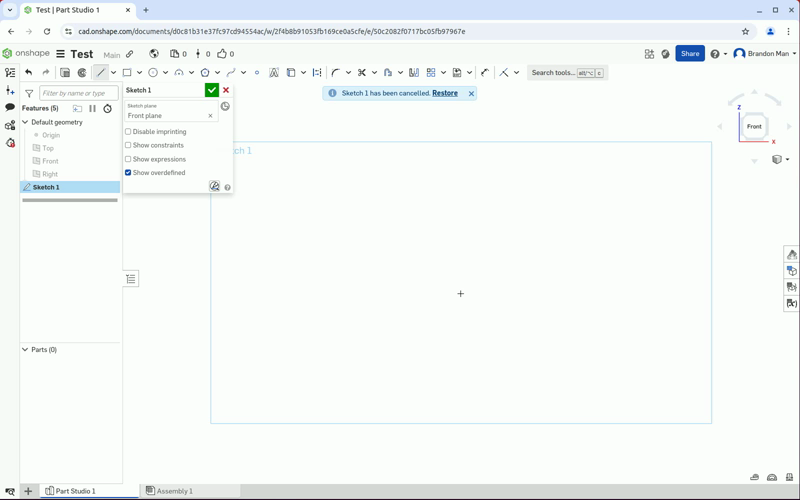
click(460, 293)
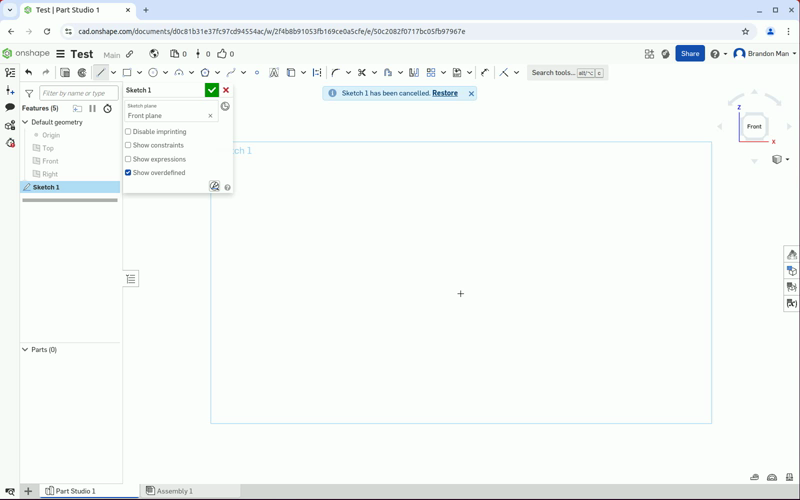
key_up(shift)
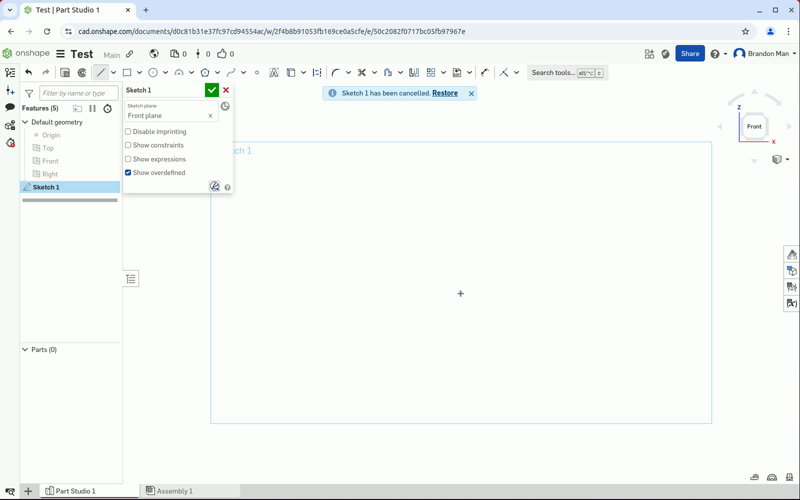
key_down(shift)
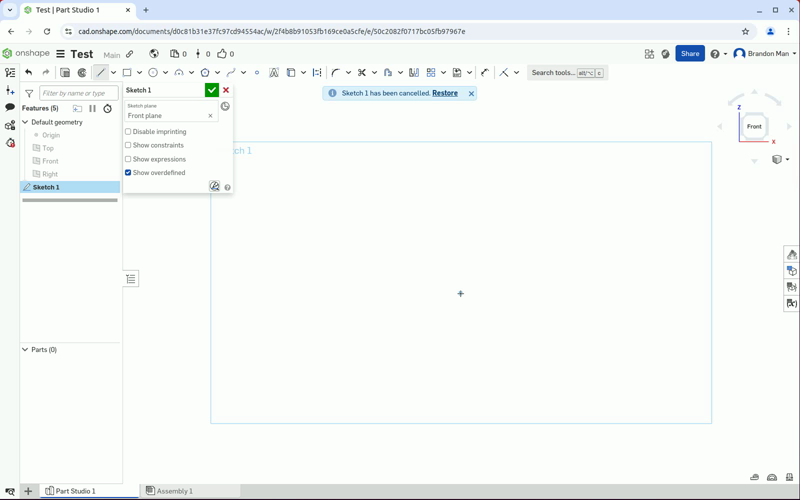
mouse_move(562, 293)
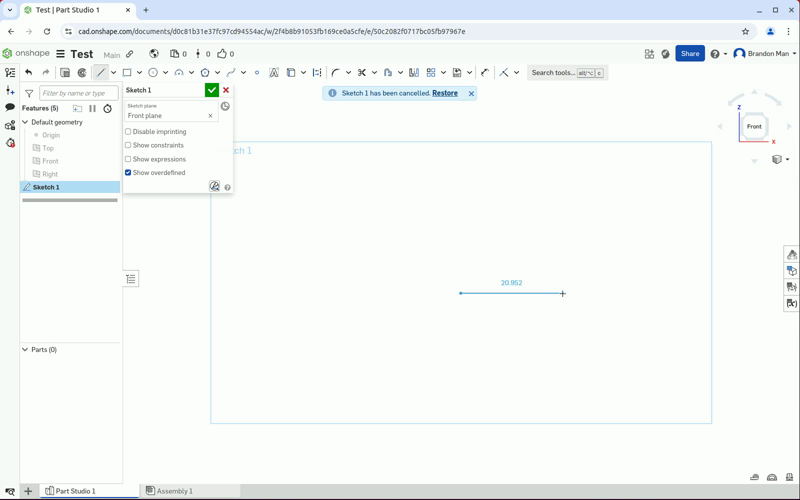
click(562, 293)
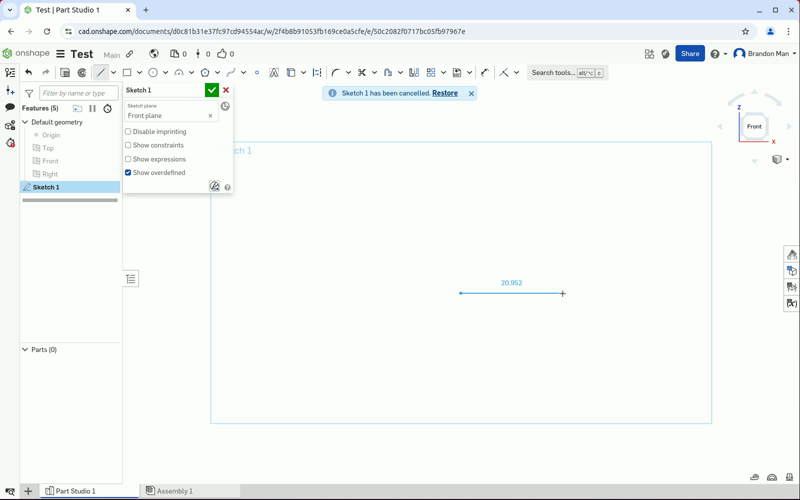
key_up(shift)
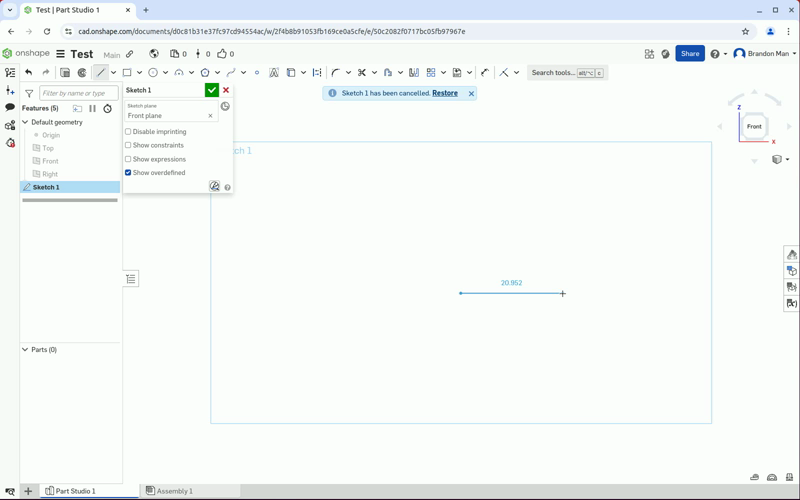
key(esc)
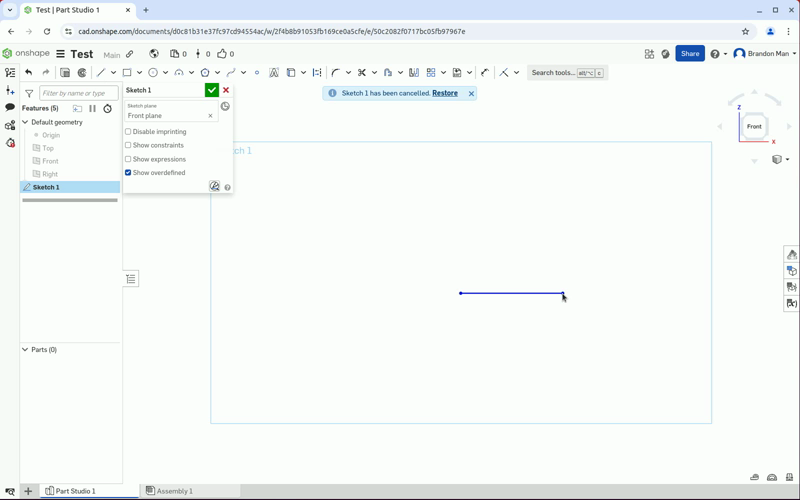
key(a)
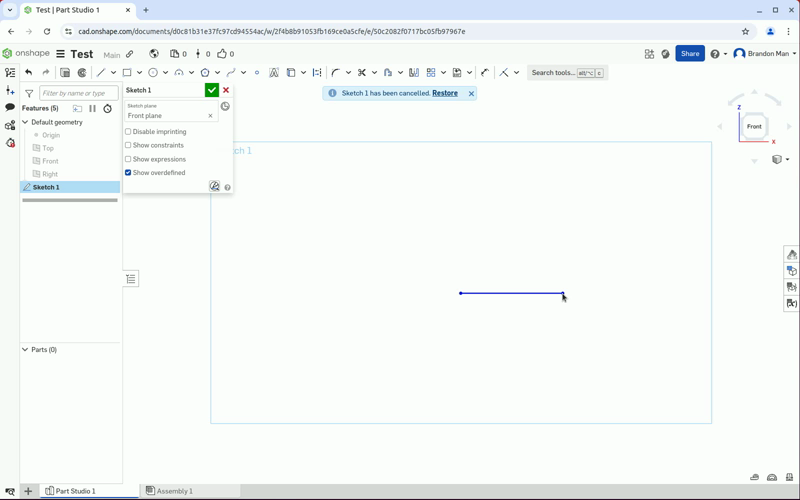
mouse_move(562, 293)
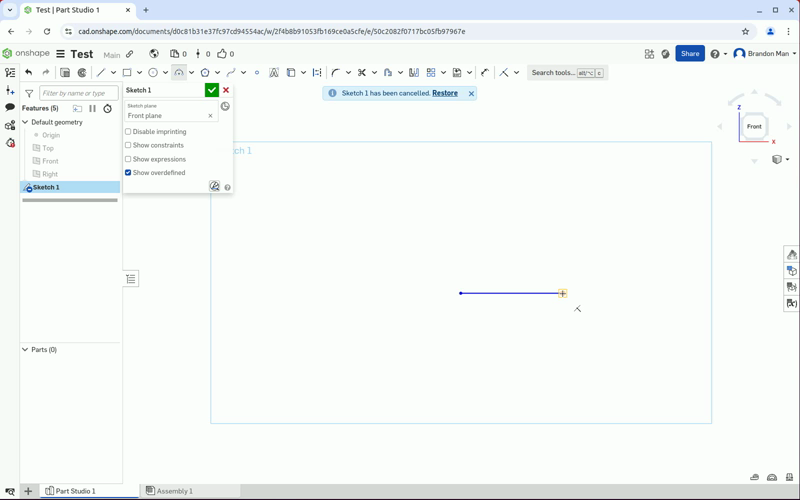
click(562, 293)
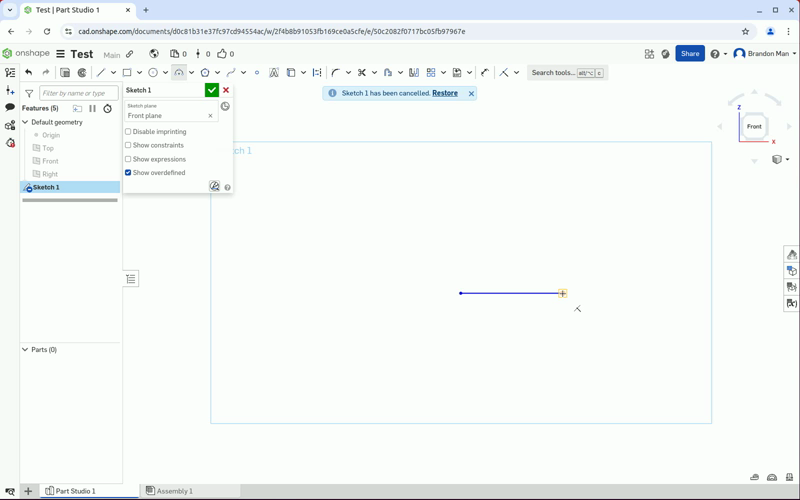
key_down(shift)
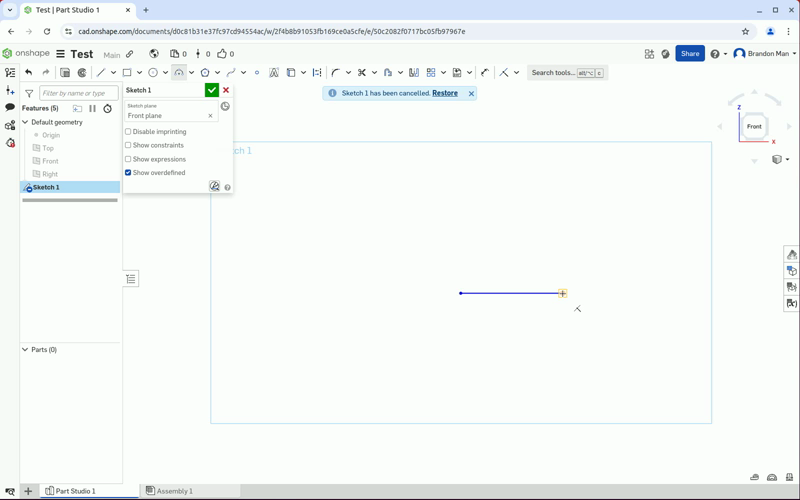
mouse_move(562, 272)
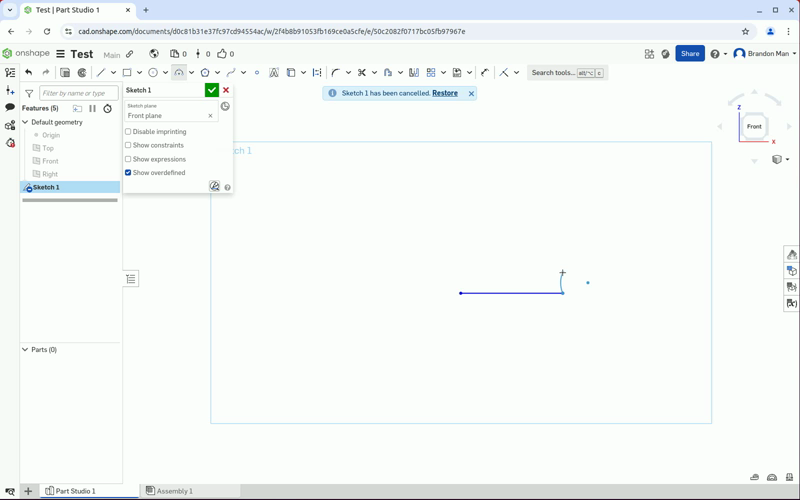
click(562, 272)
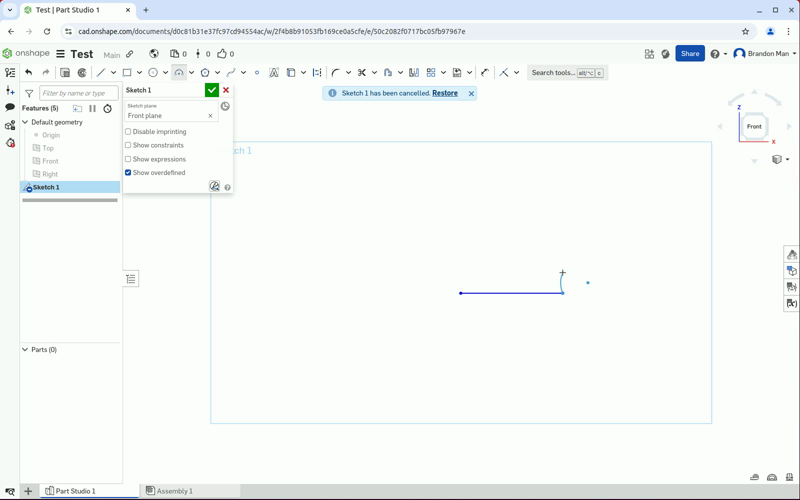
mouse_move(573, 282)
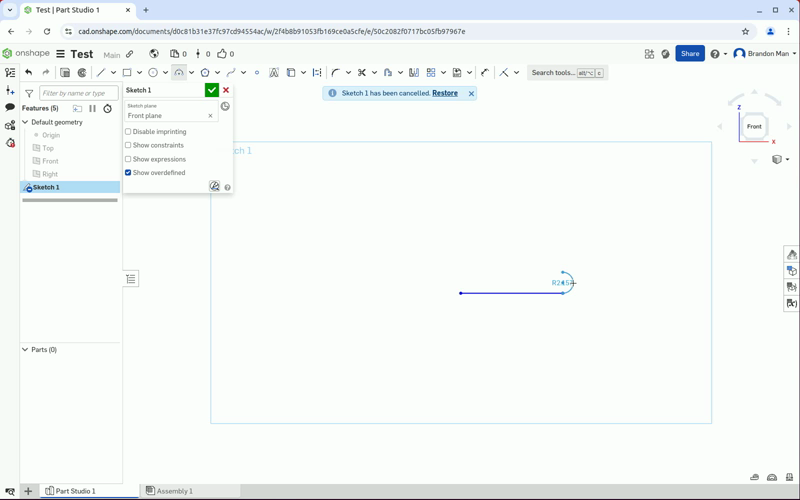
click(573, 282)
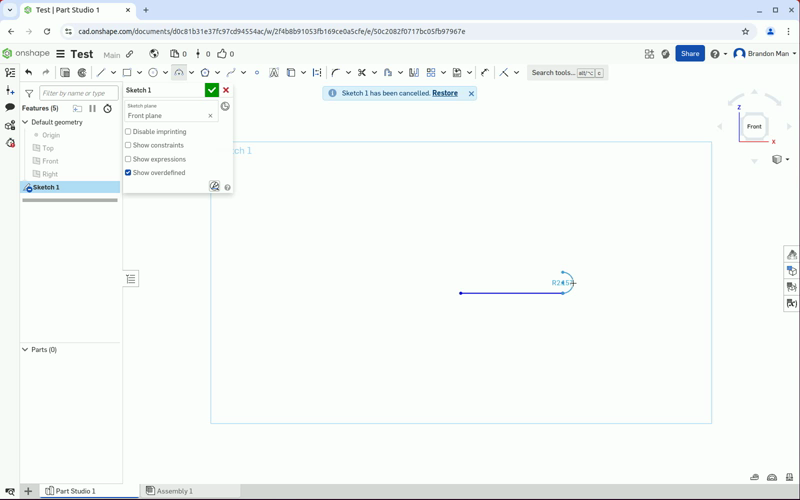
key_up(shift)
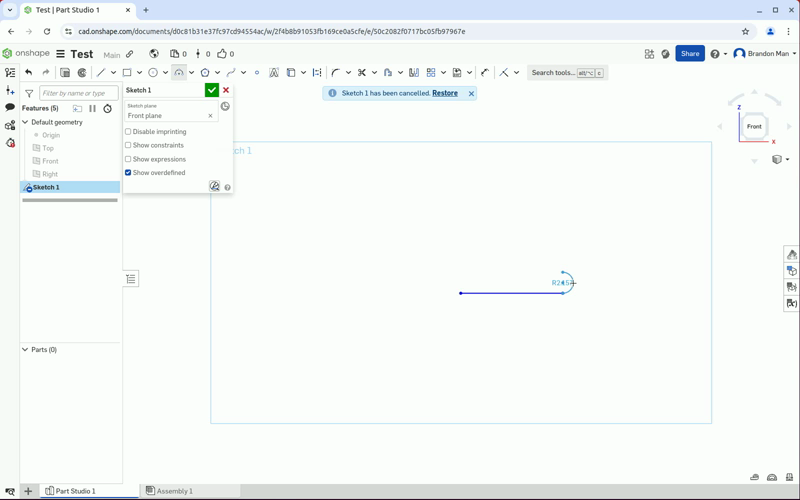
key(esc)
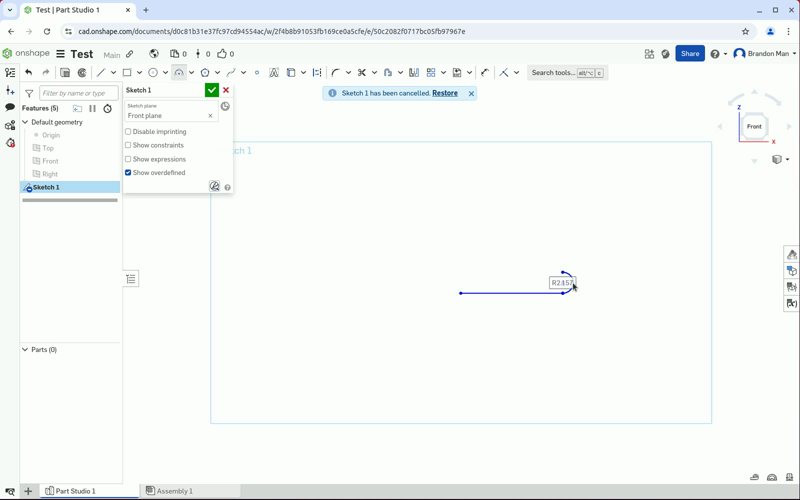
key(l)
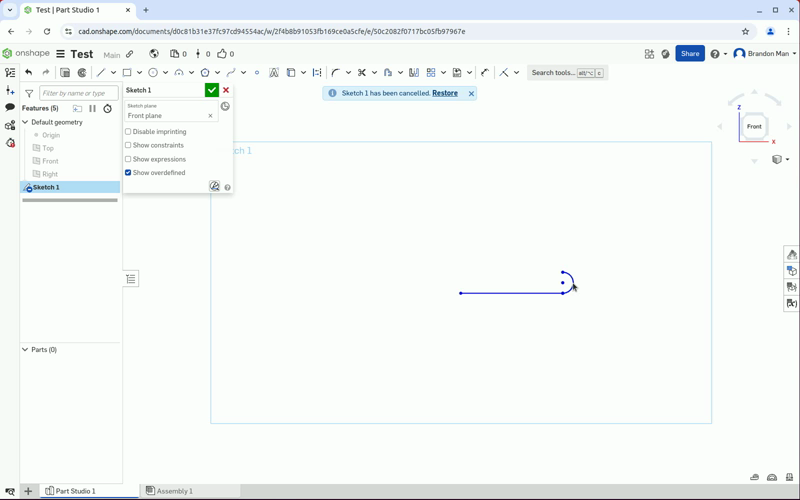
mouse_move(562, 272)
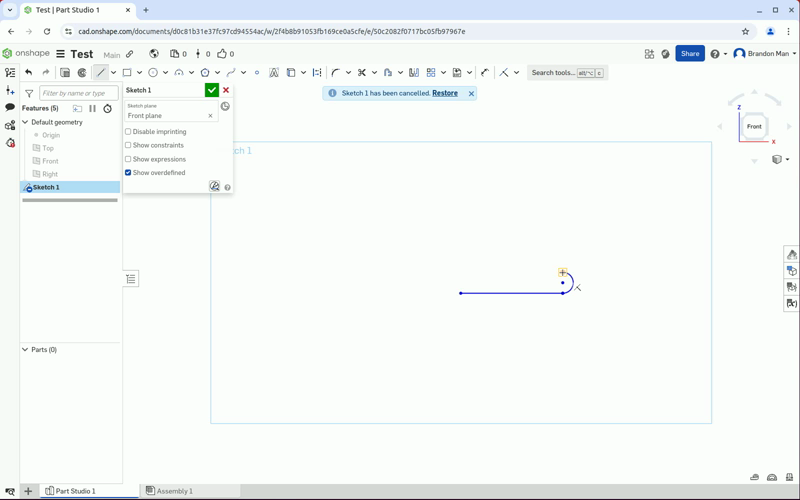
click(562, 272)
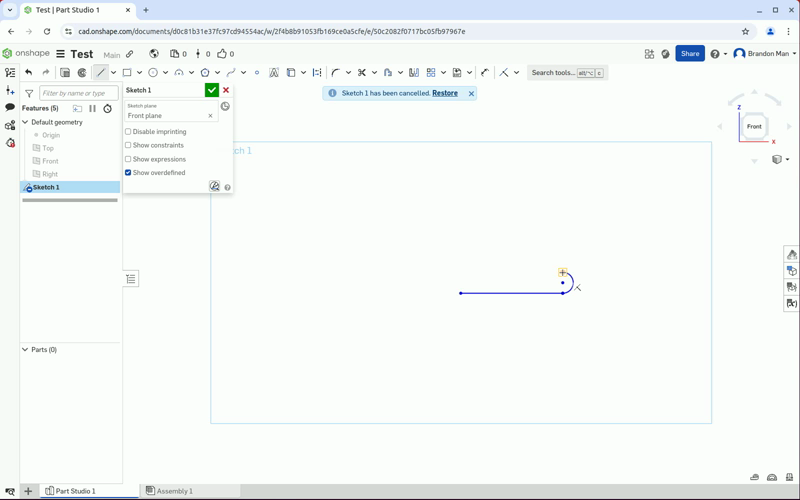
key_down(shift)
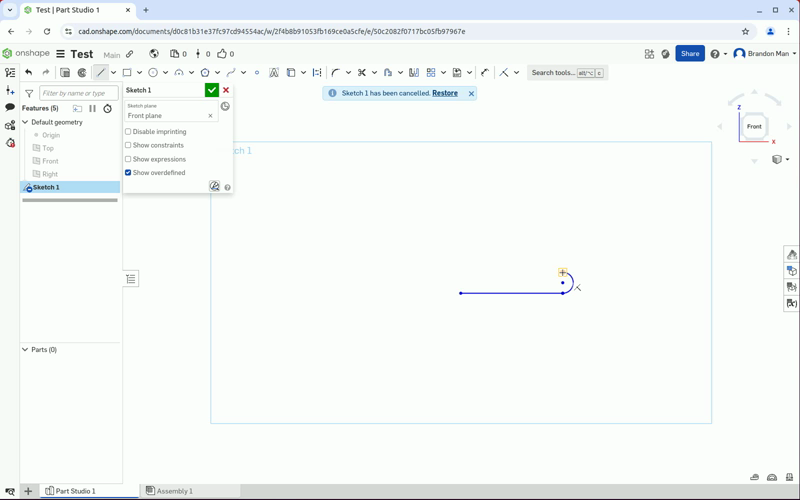
mouse_move(460, 272)
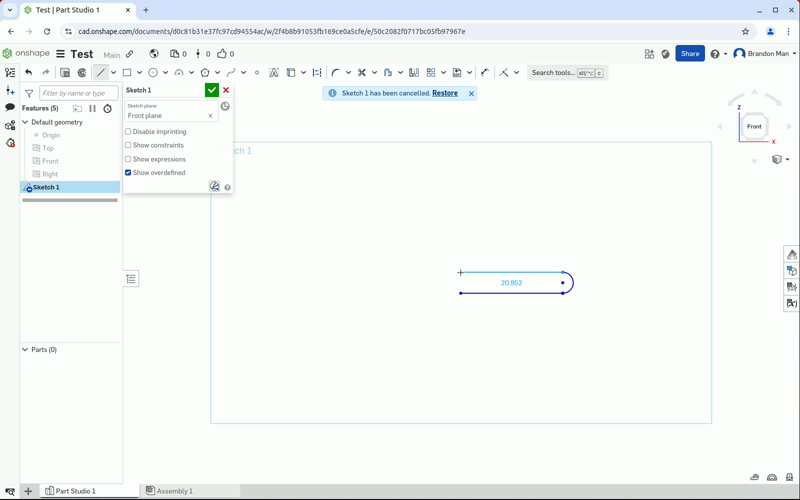
click(460, 272)
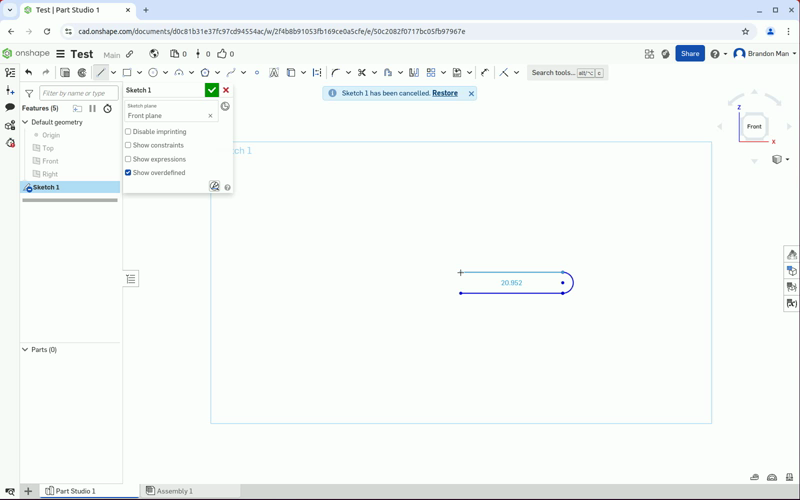
key_up(shift)
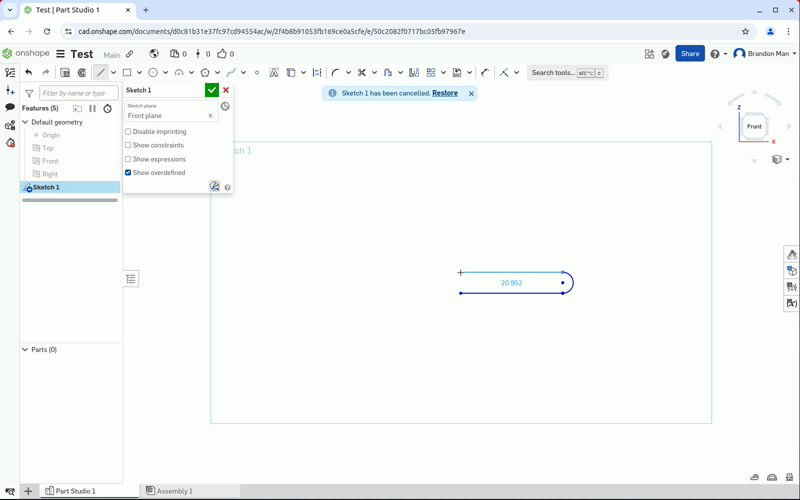
key(esc)
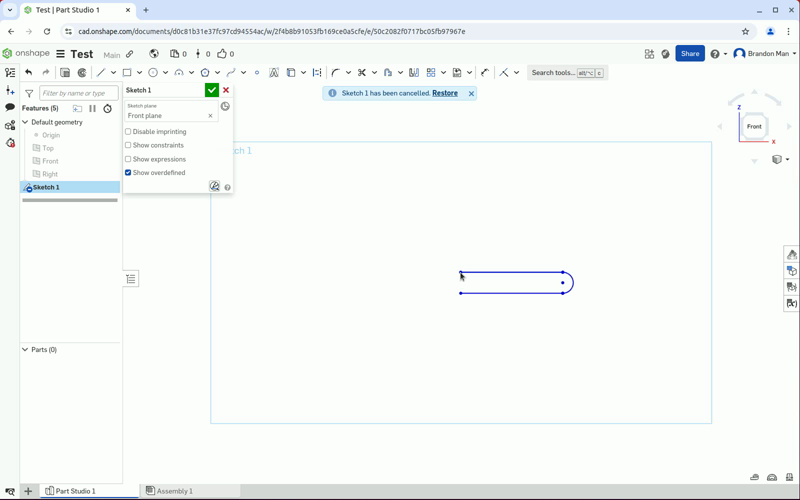
key(a)
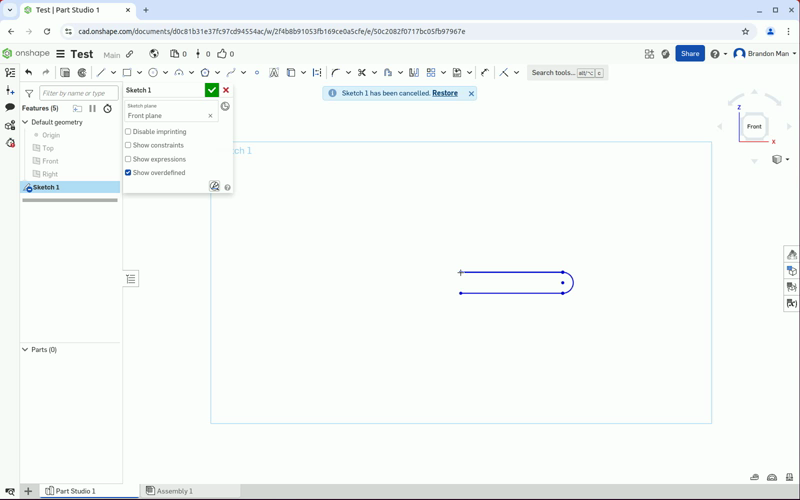
mouse_move(460, 272)
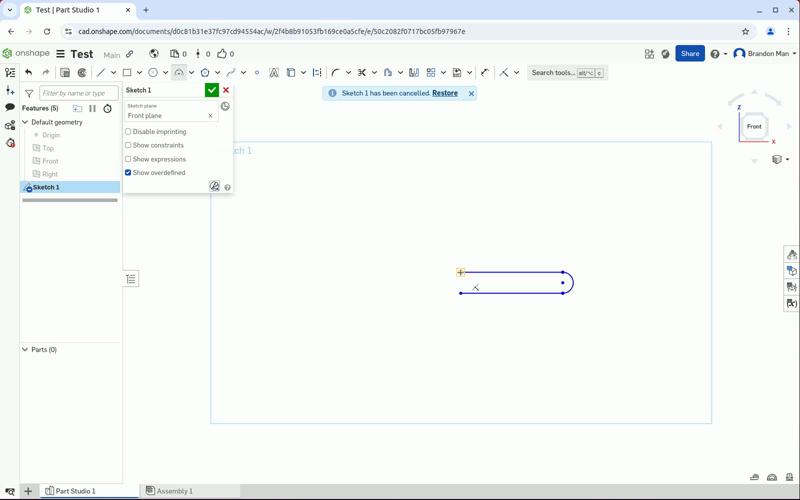
click(460, 272)
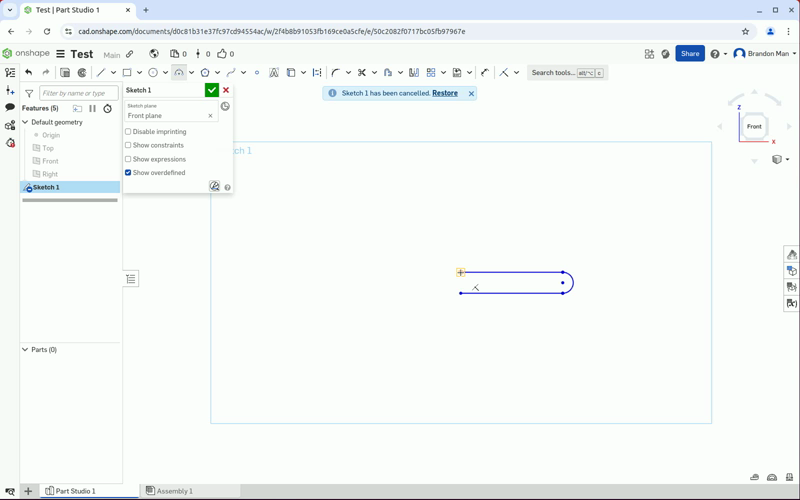
mouse_move(460, 293)
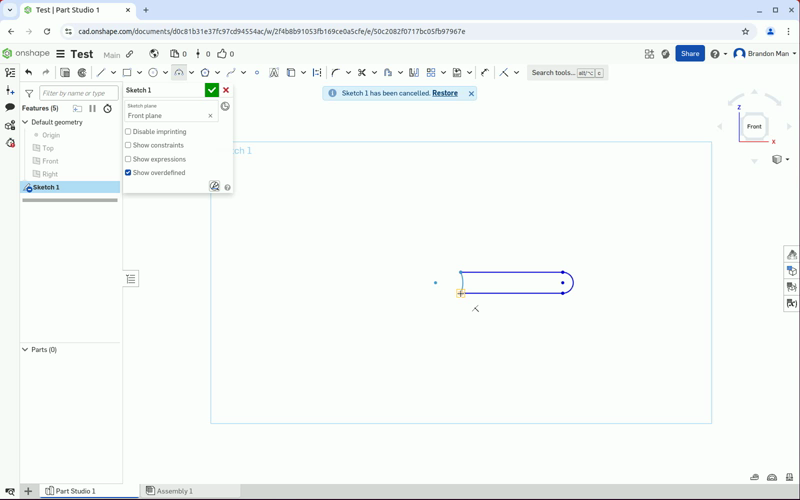
click(460, 293)
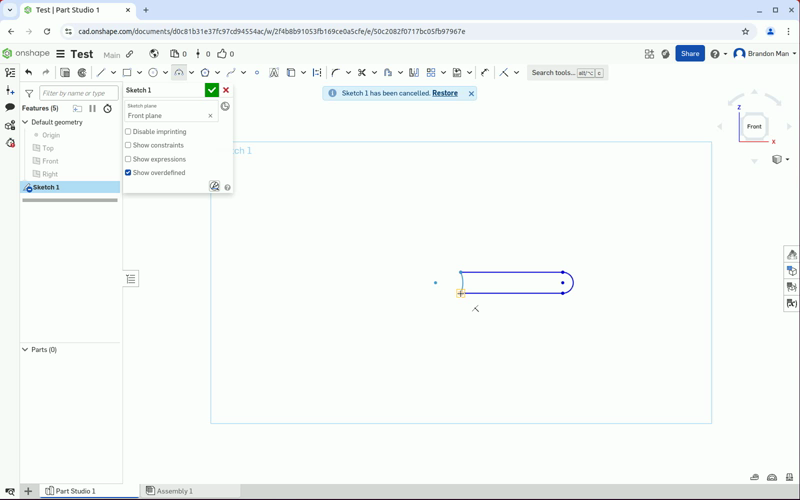
key_down(shift)
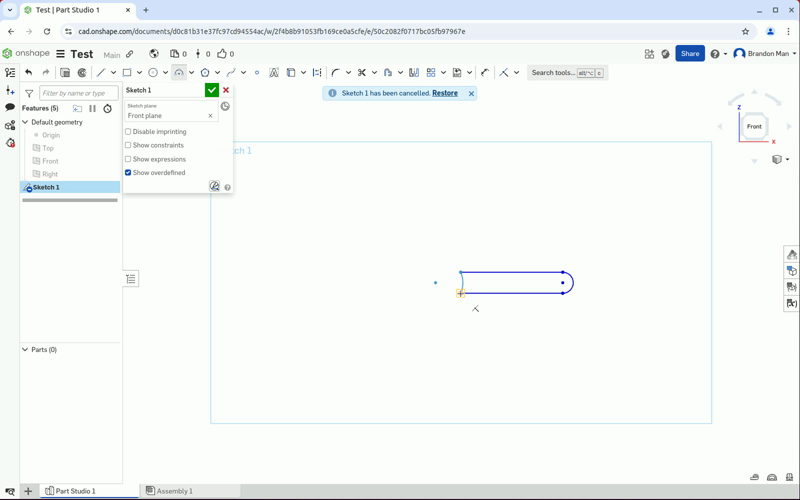
mouse_move(450, 282)
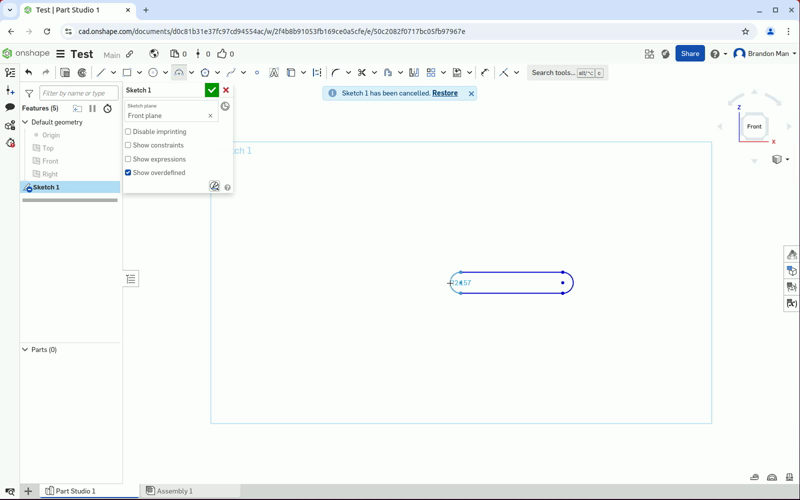
click(450, 282)
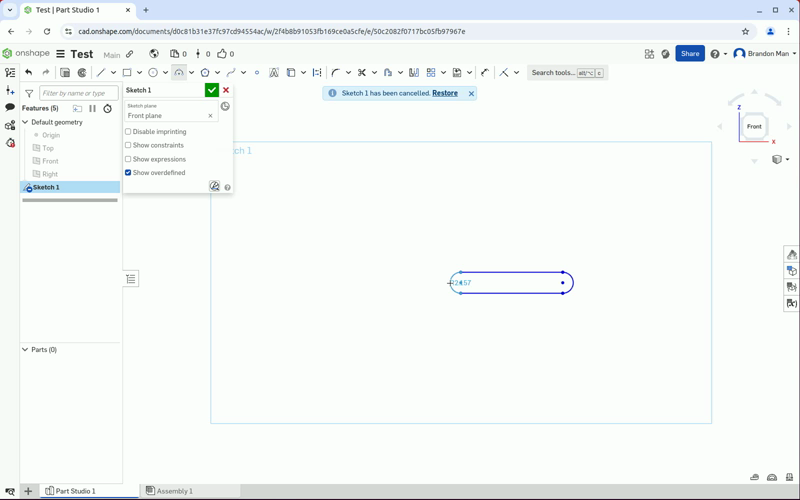
key_up(shift)
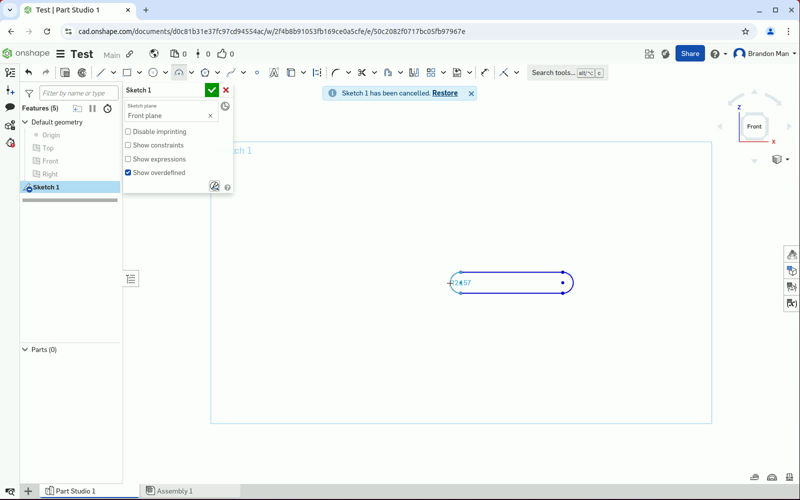
key(esc)
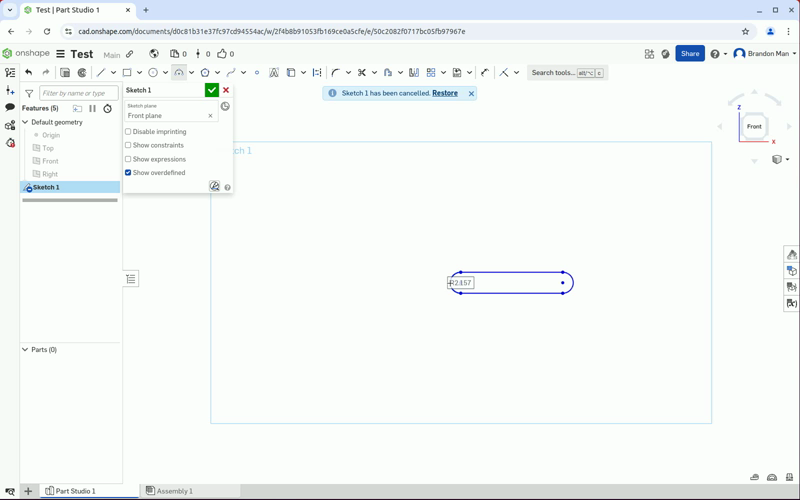
key(c)
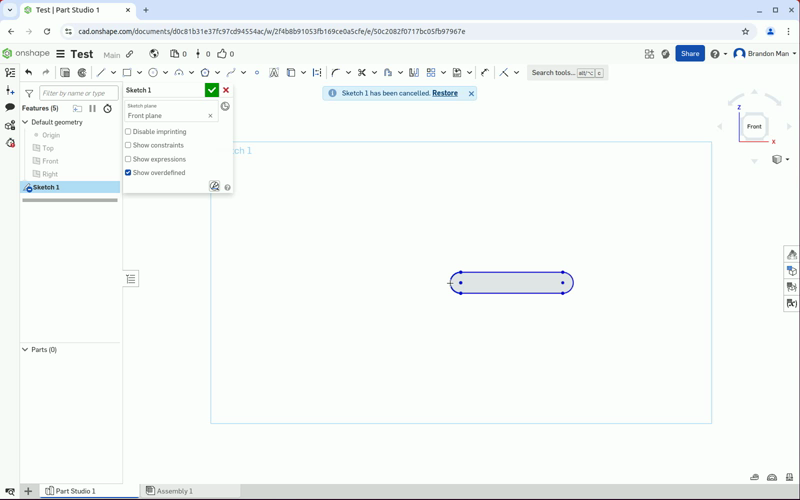
key_down(shift)
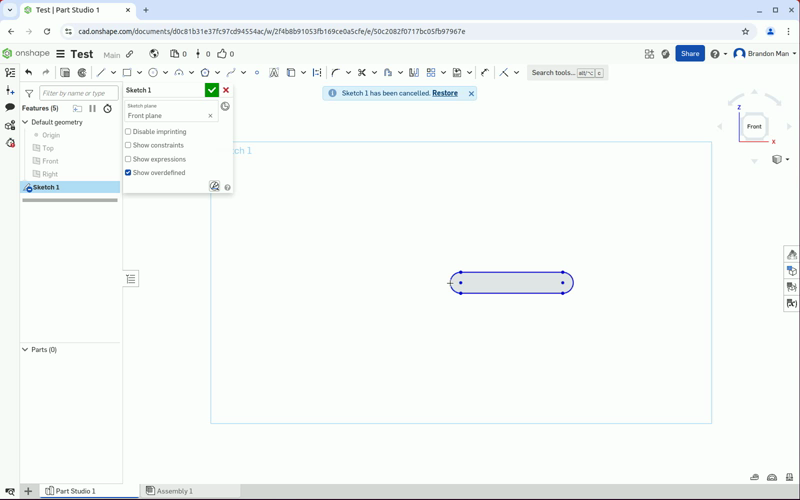
mouse_move(460, 282)
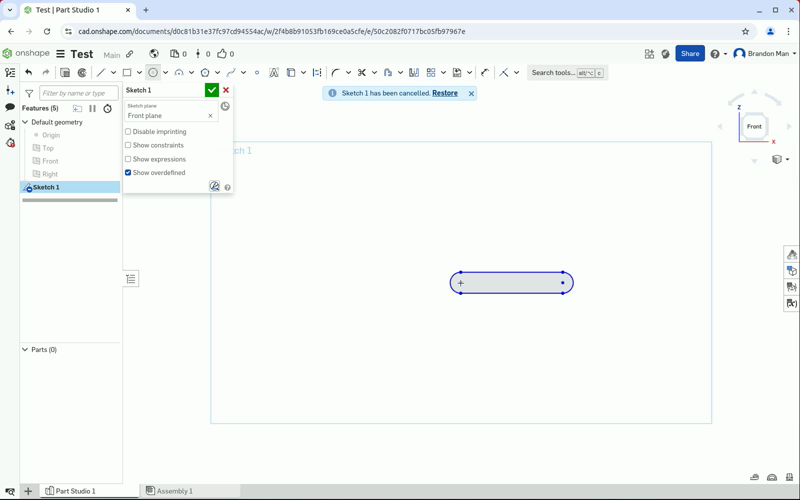
click(460, 282)
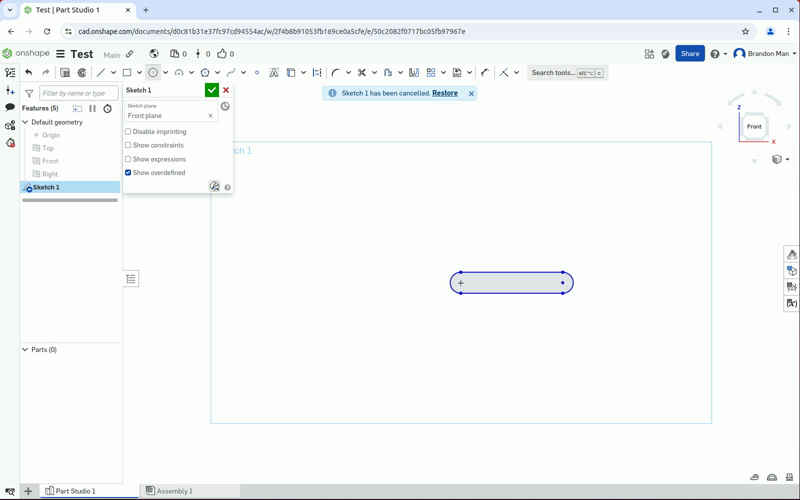
key_up(shift)
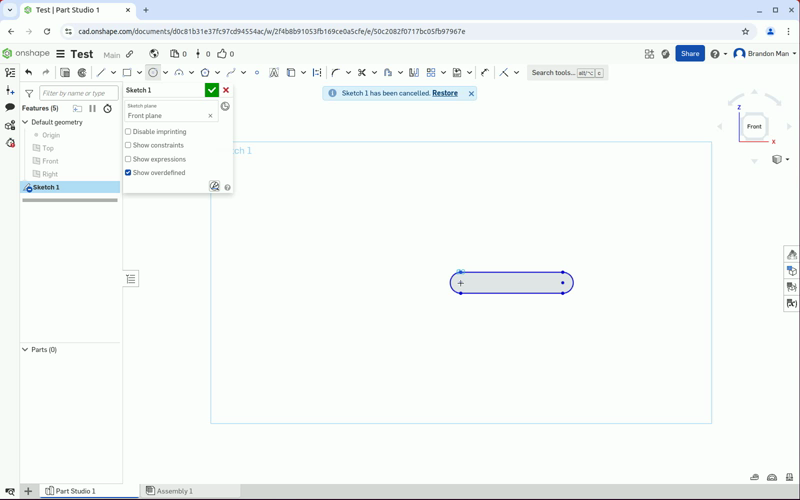
mouse_move(466, 282)
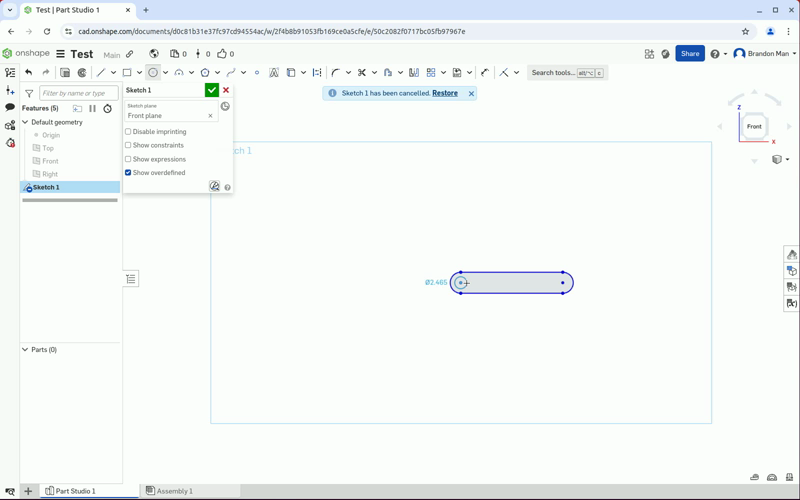
click(466, 282)
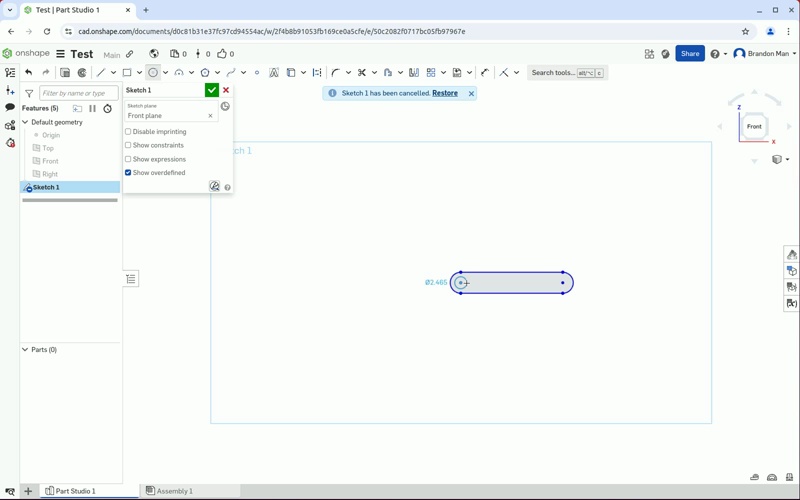
key(esc)
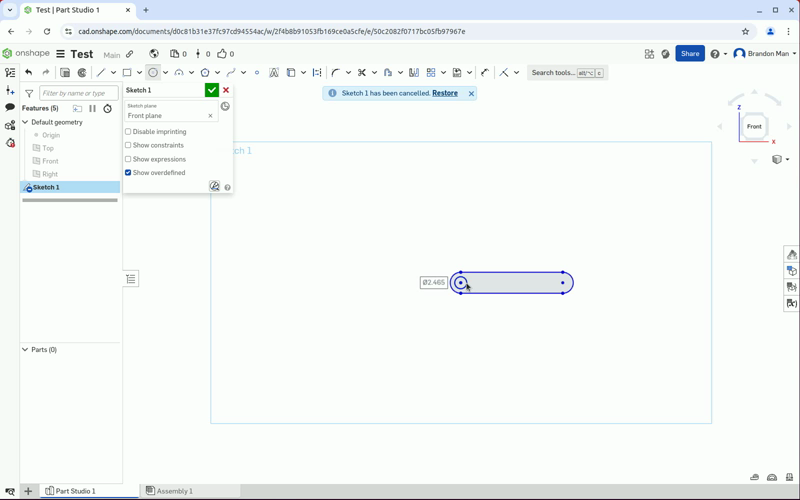
key(c)
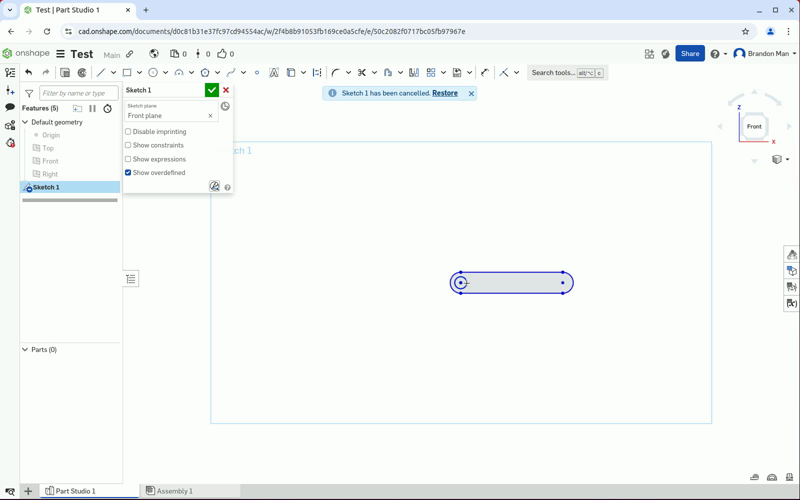
key_down(shift)
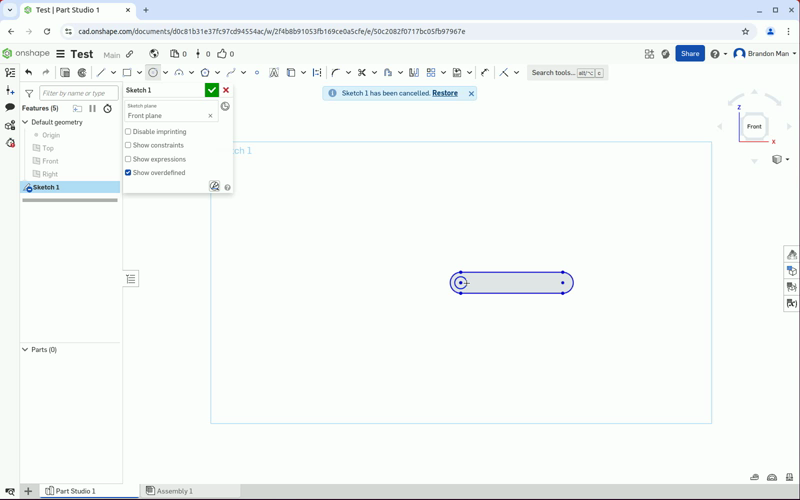
mouse_move(562, 282)
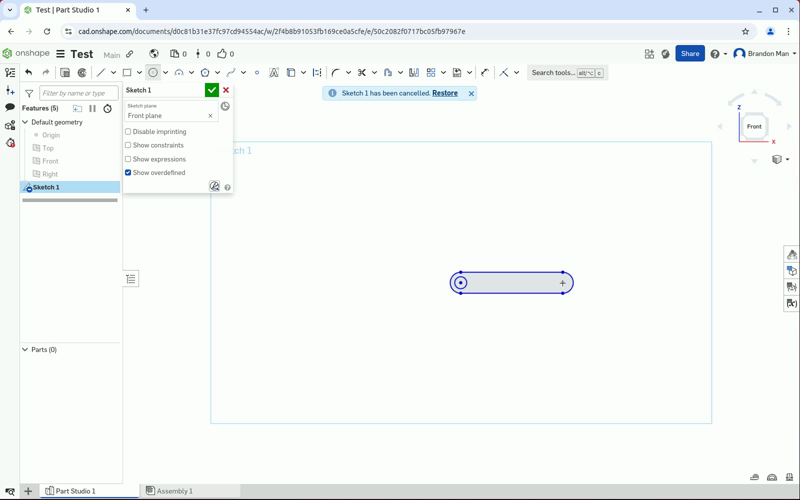
click(562, 282)
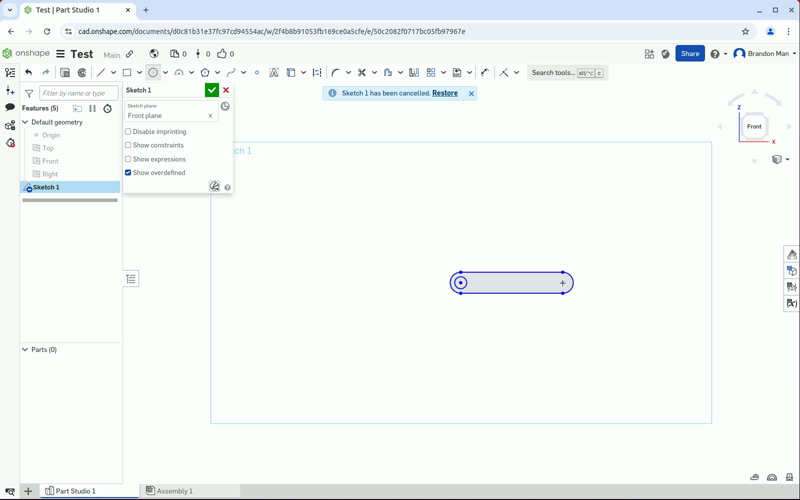
key_up(shift)
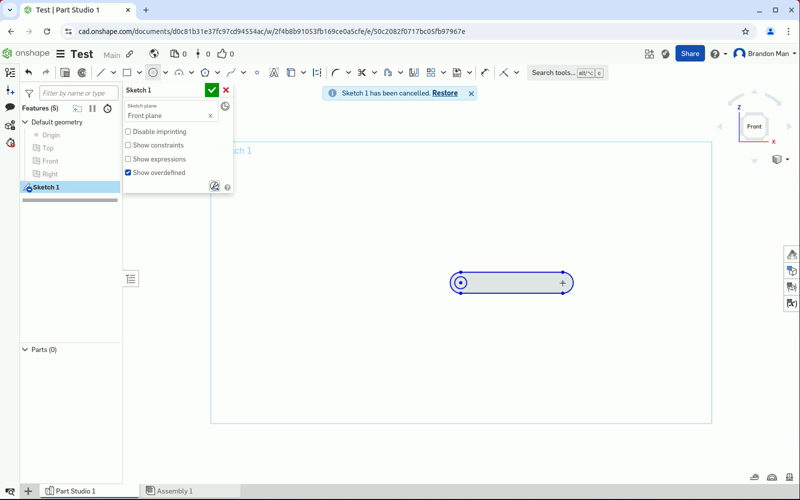
mouse_move(568, 282)
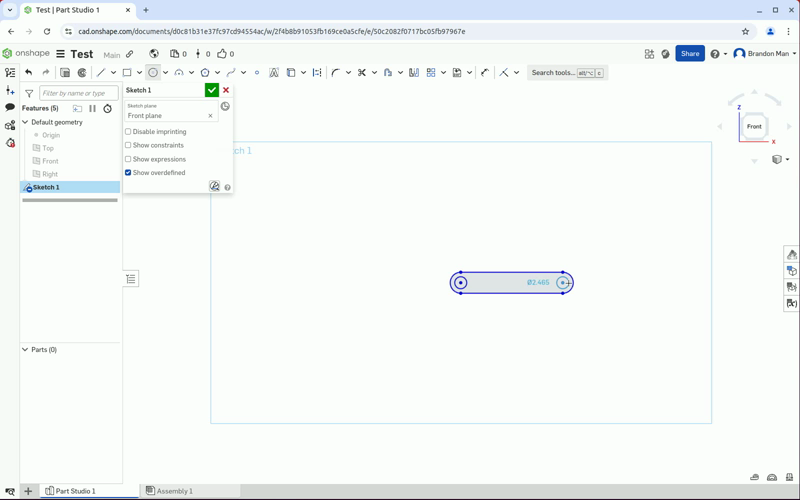
click(568, 282)
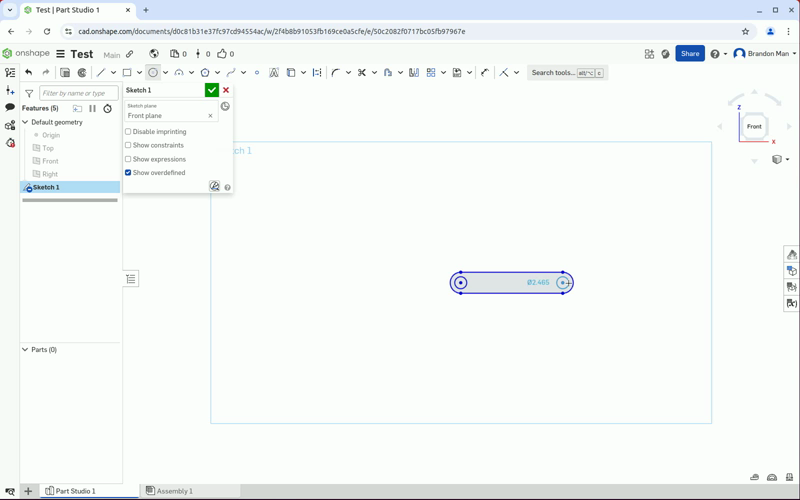
key(esc)
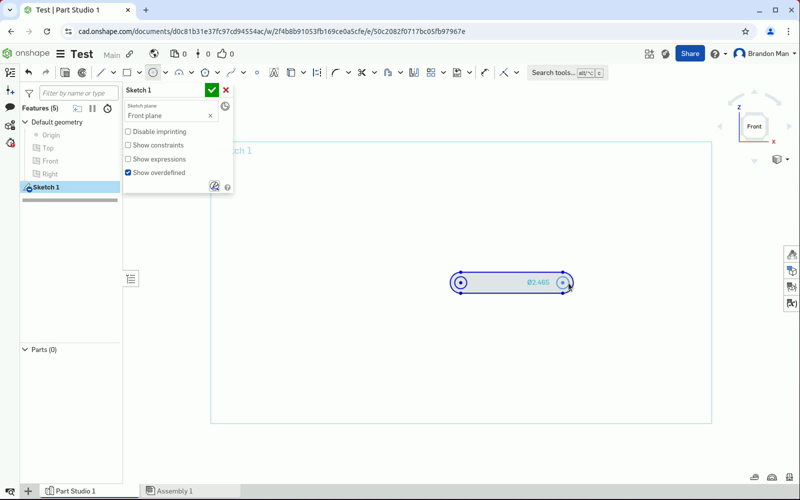
mouse_move(482, 282)
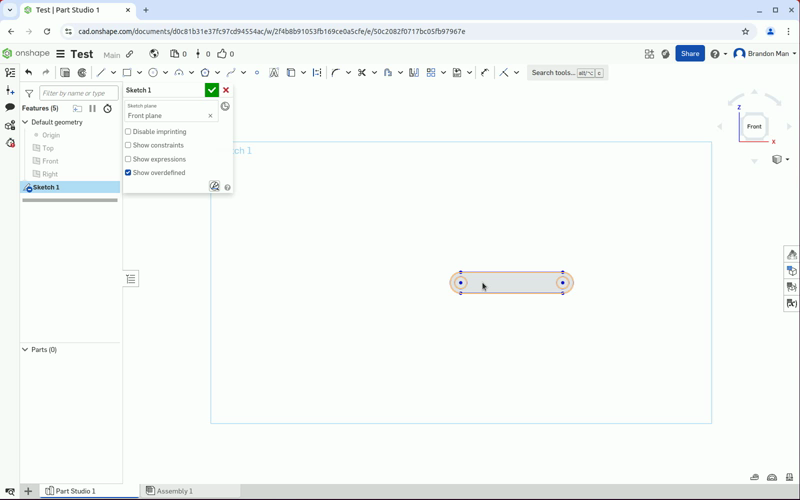
click(482, 282)
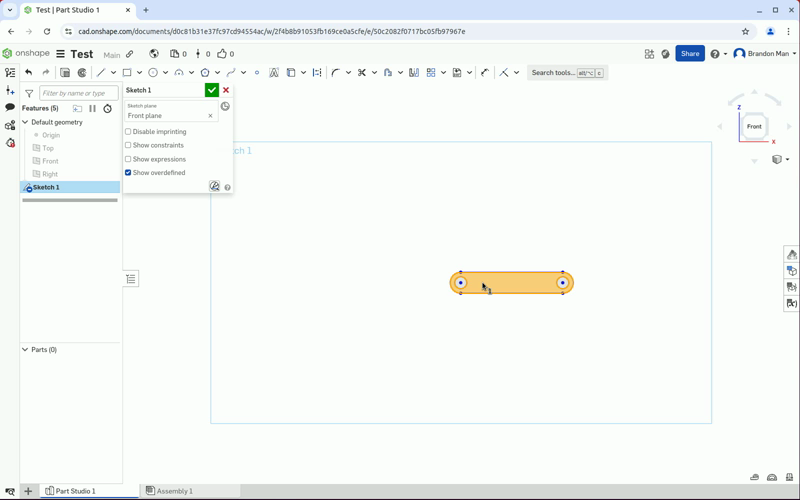
mouse_move(73, 352)
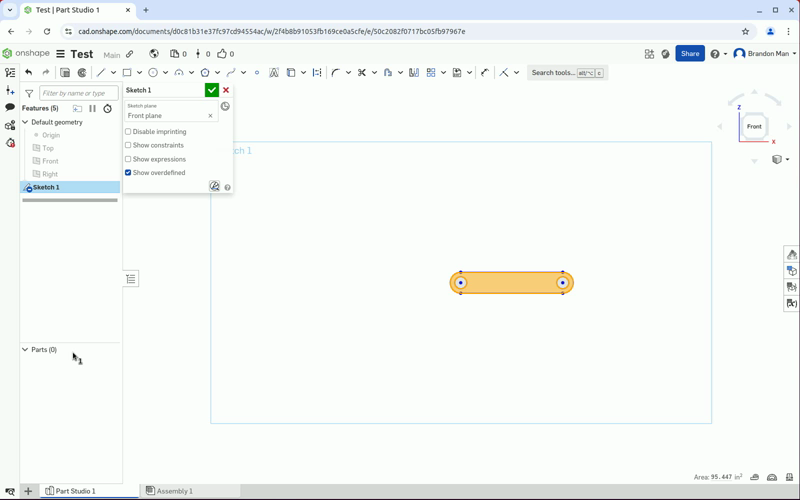
key(shift+y)
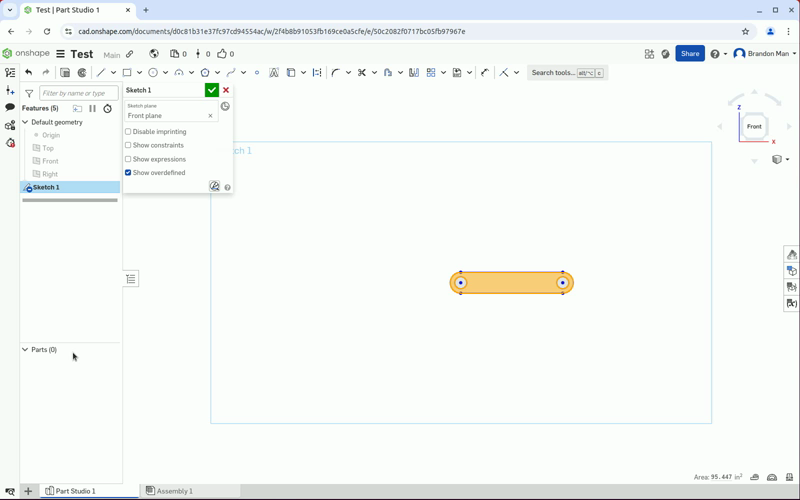
key(shift+e)
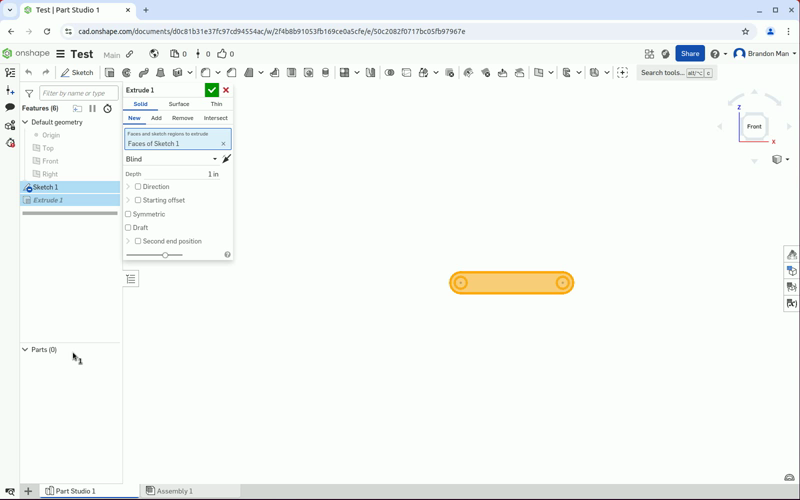
mouse_move(143, 106)
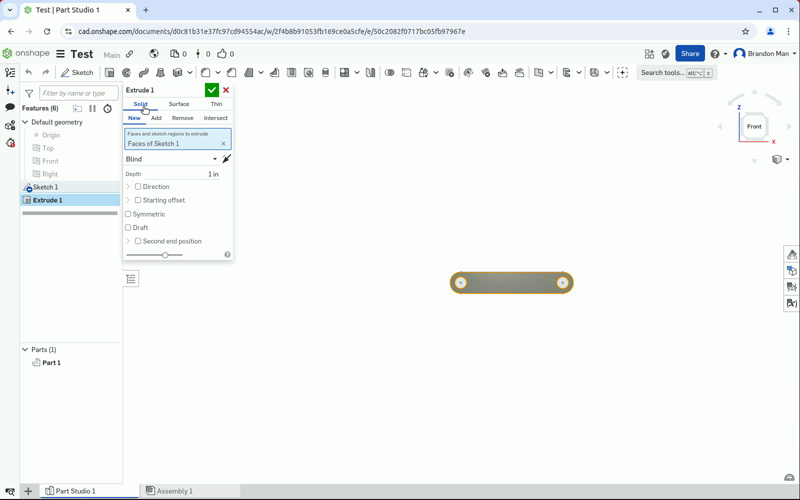
click(143, 106)
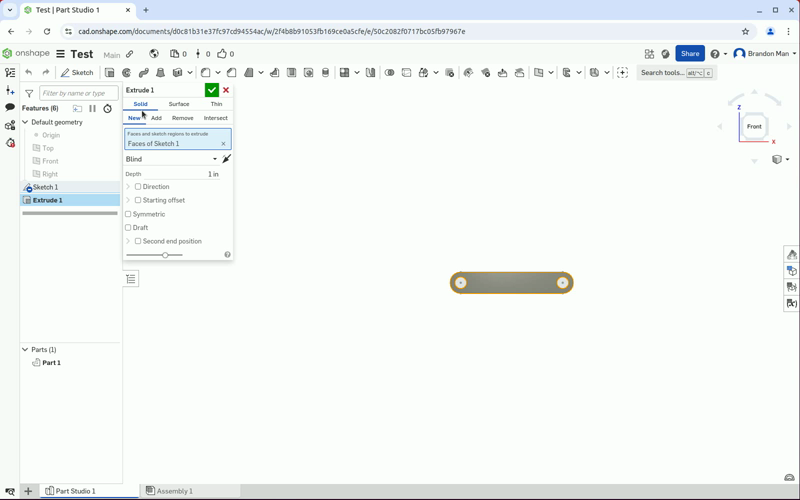
mouse_move(137, 120)
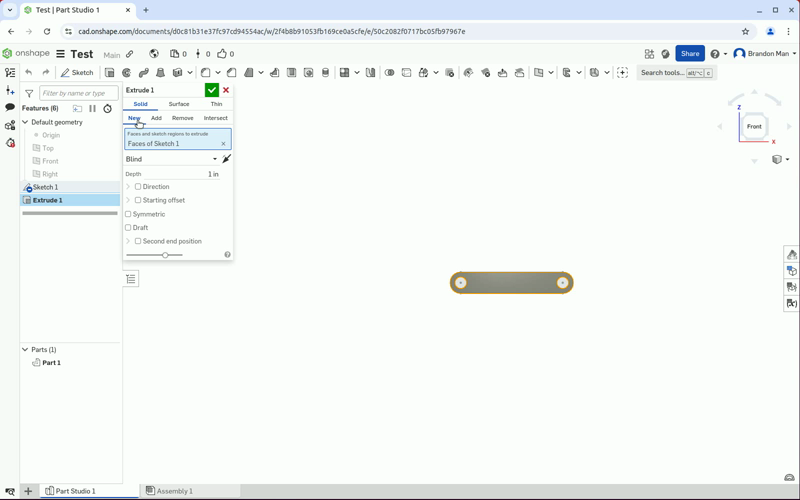
click(137, 120)
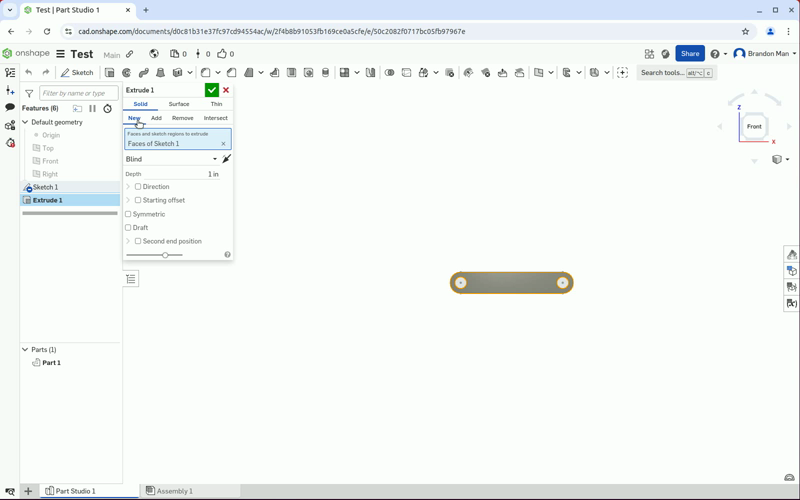
key(tab, 4)
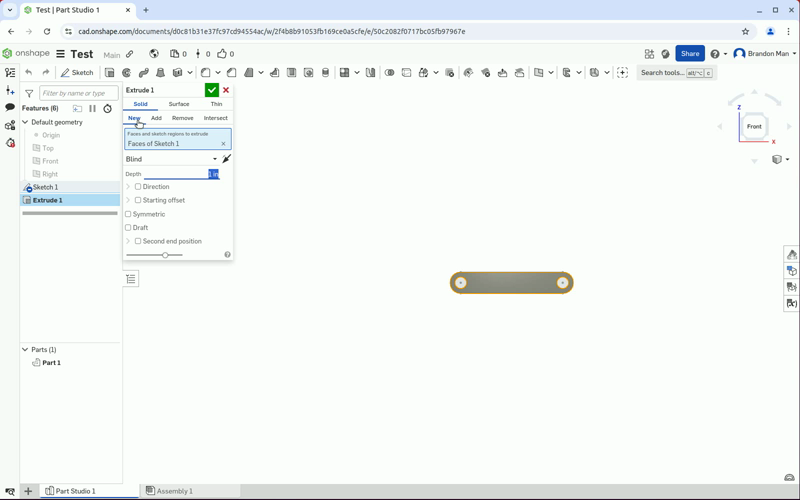
text(2.648)
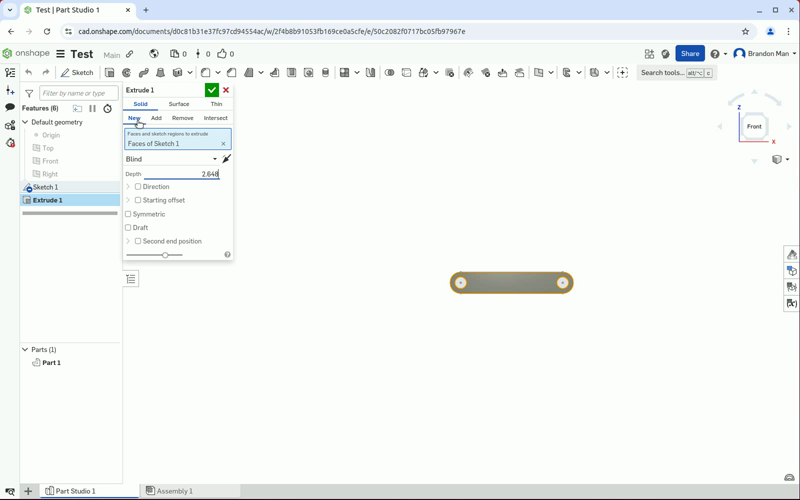
key(enter)
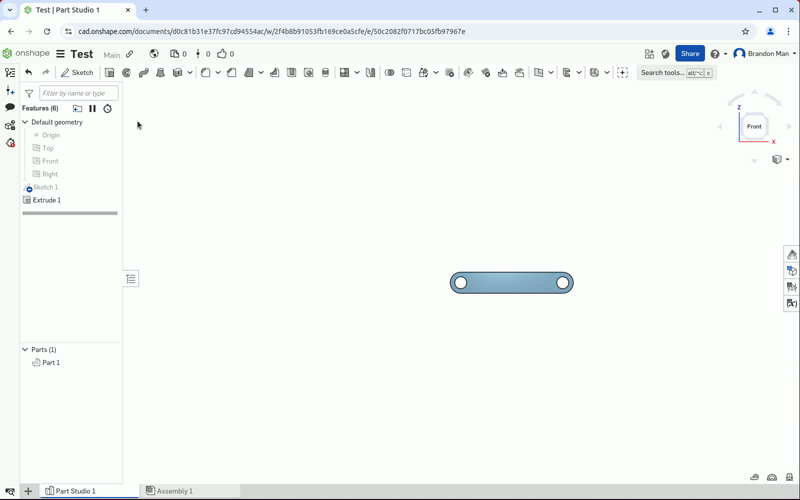
key(shift+h)
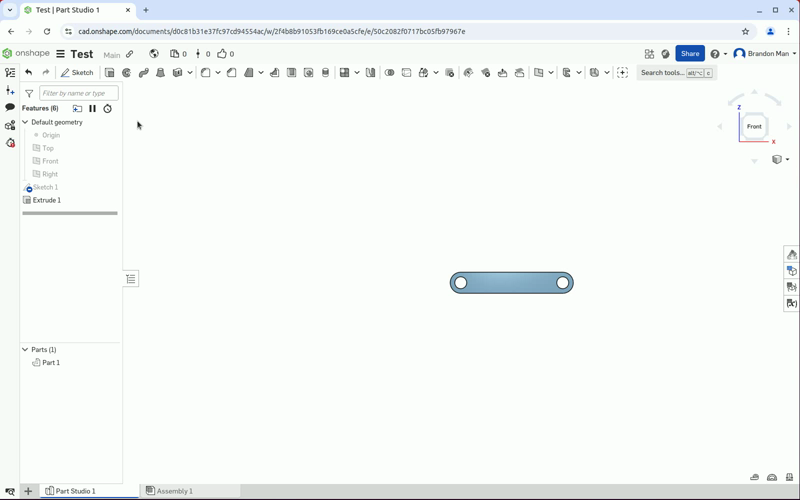
key(shift+h)
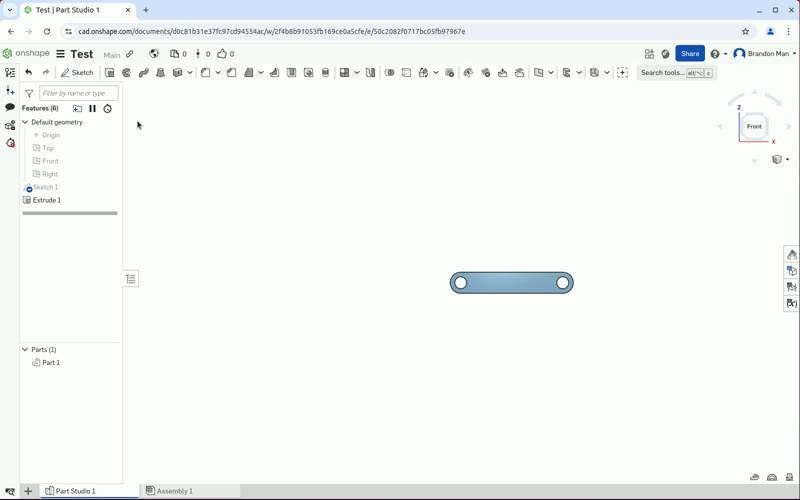
mouse_move(73, 189)
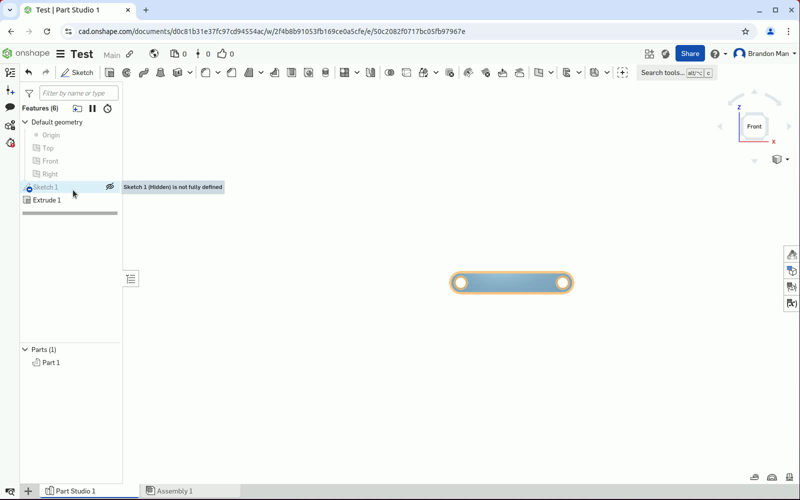
click(73, 189)
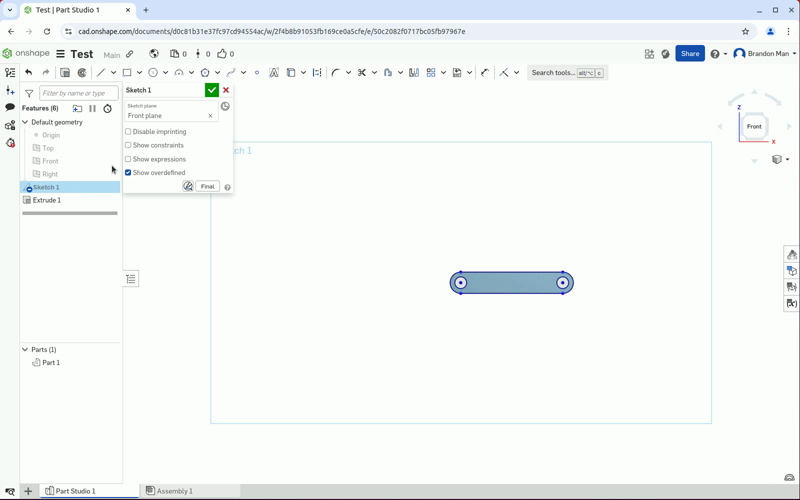
mouse_move(229, 92)
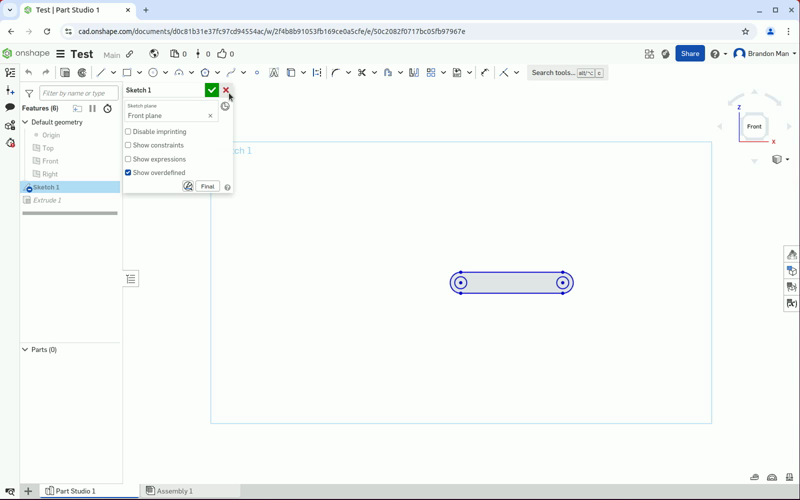
click(229, 92)
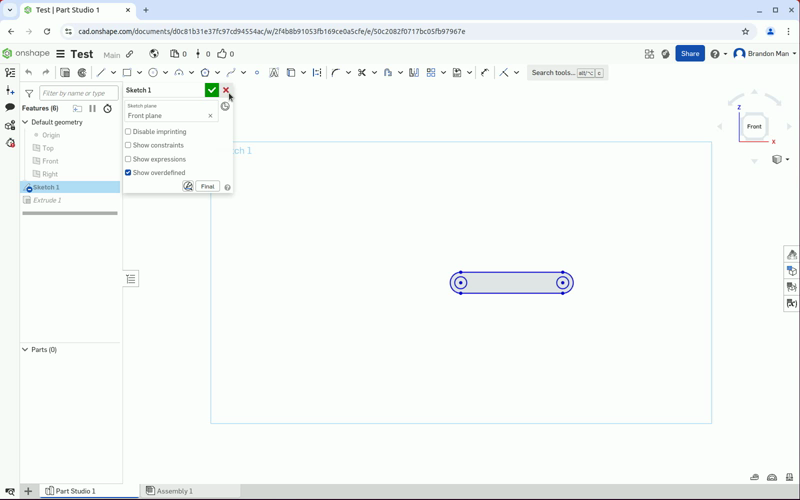
key(shift+s)
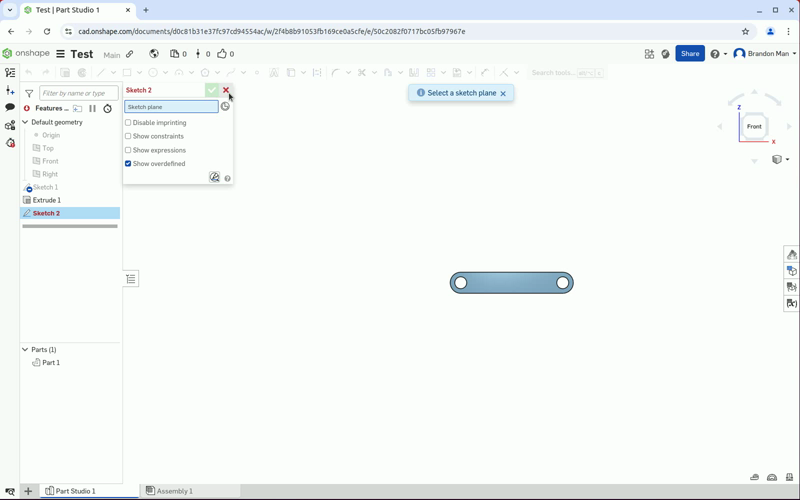
mouse_move(73, 163)
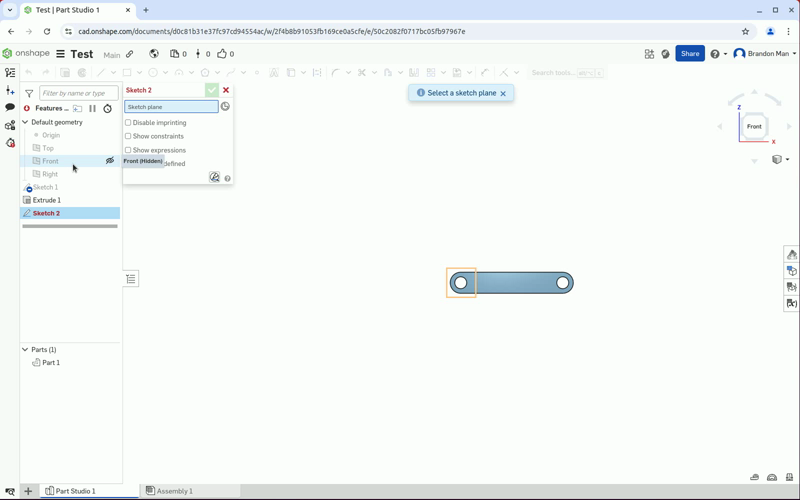
click(73, 163)
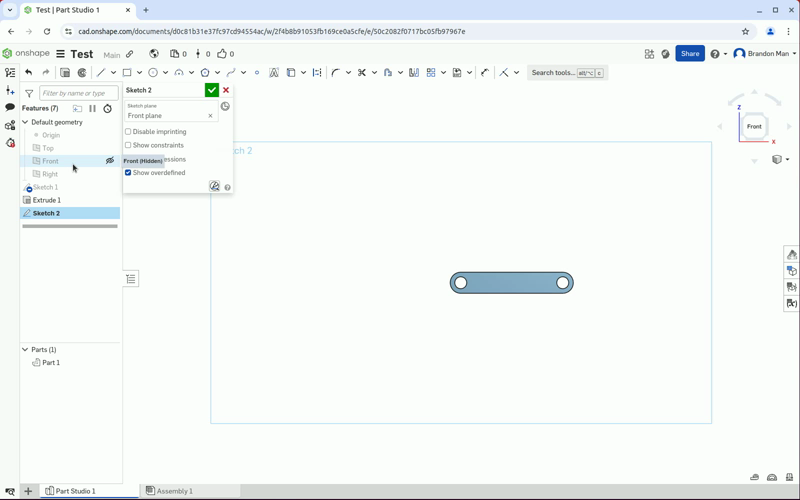
mouse_move(73, 352)
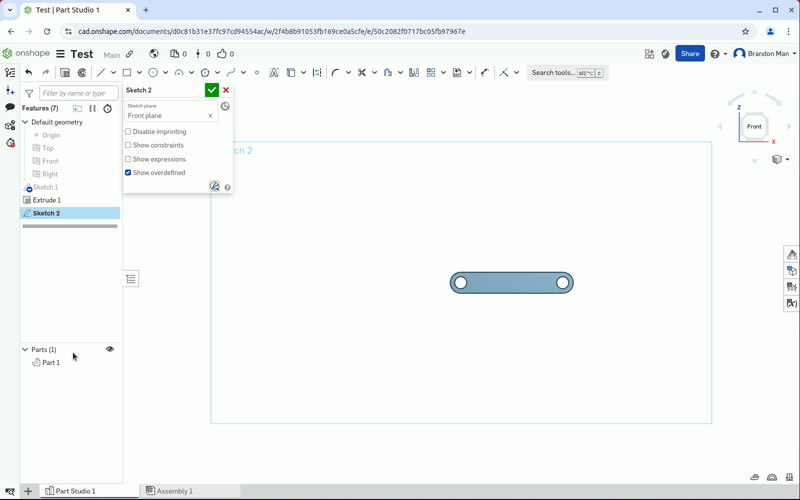
key(y)
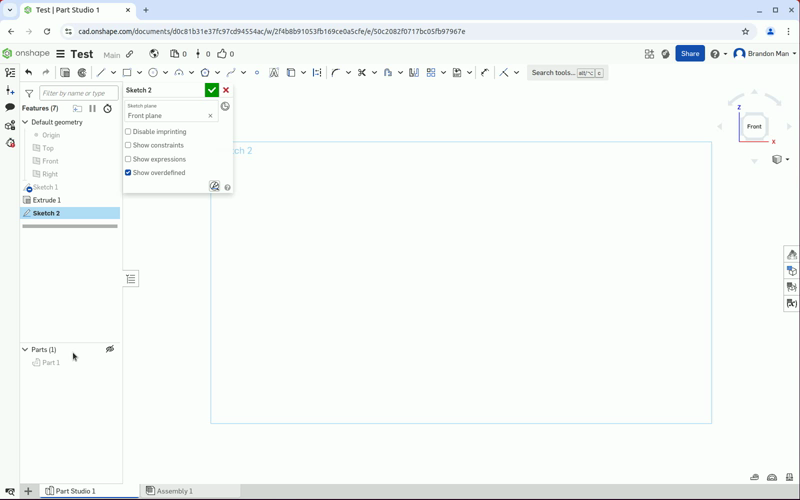
key(c)
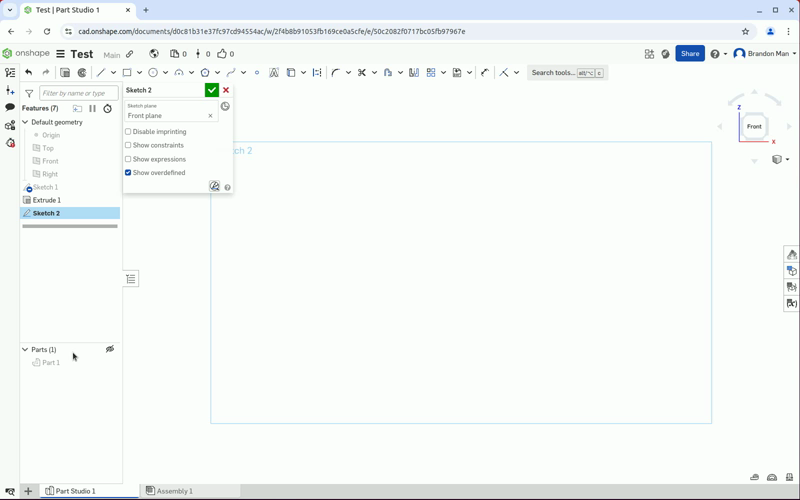
key_down(shift)
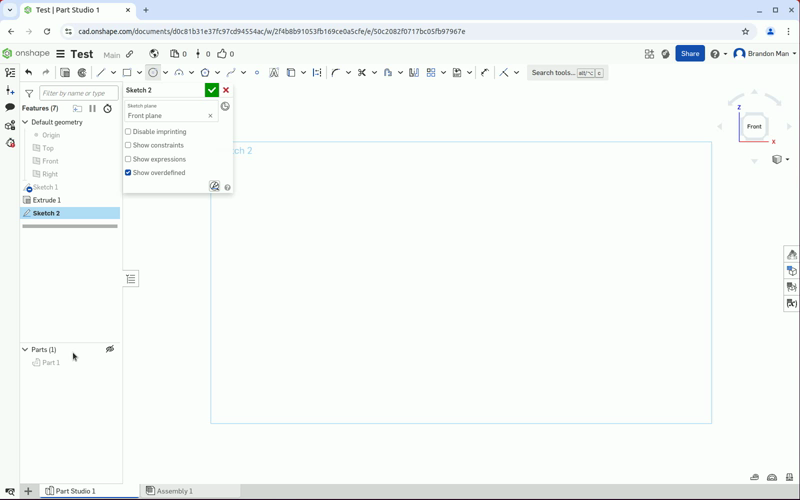
mouse_move(461, 282)
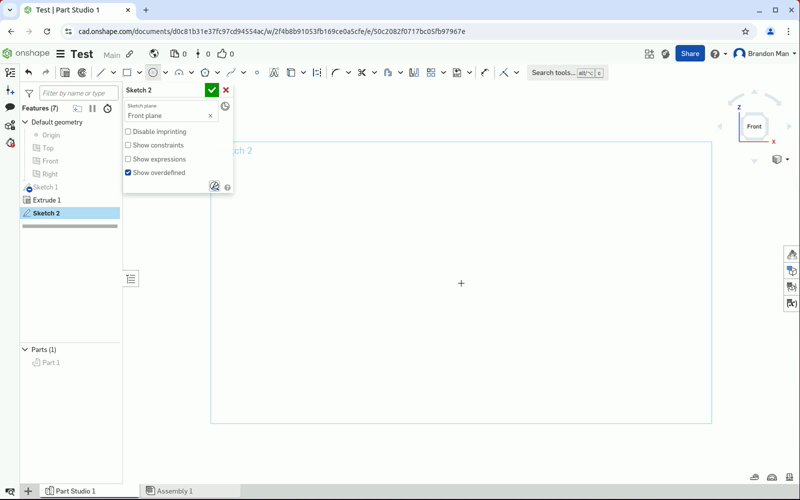
click(461, 282)
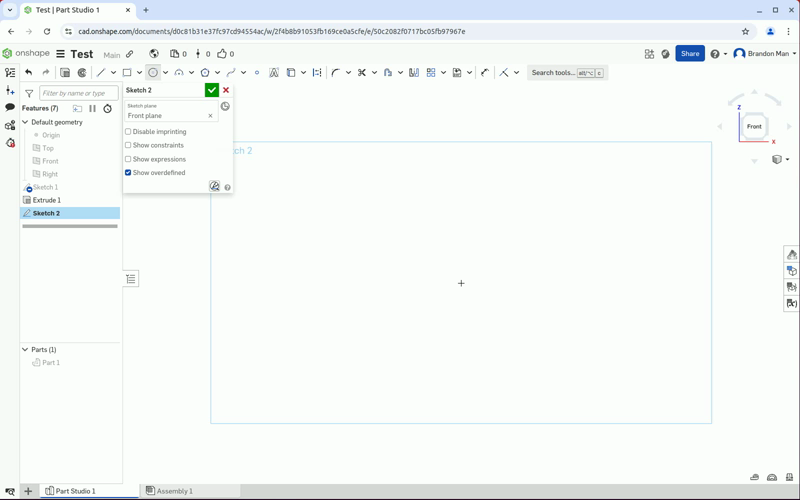
key_up(shift)
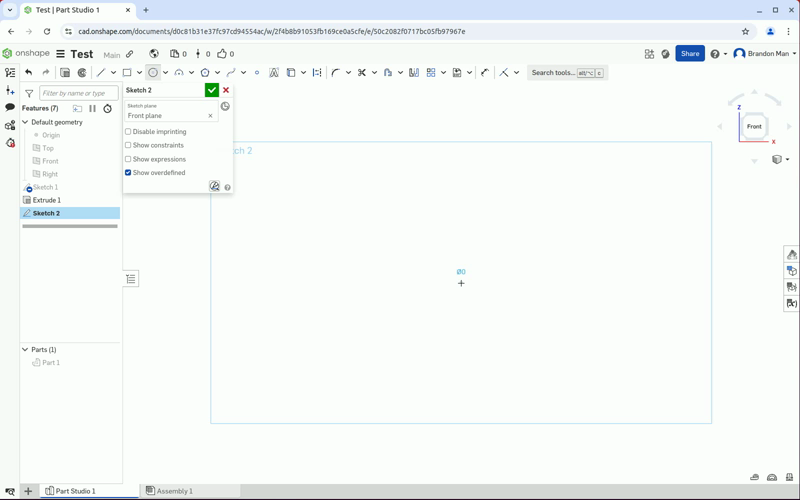
mouse_move(464, 282)
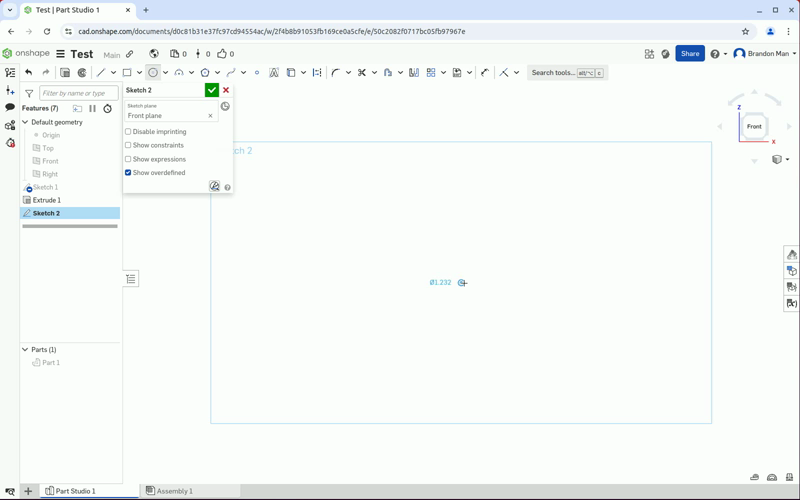
click(464, 282)
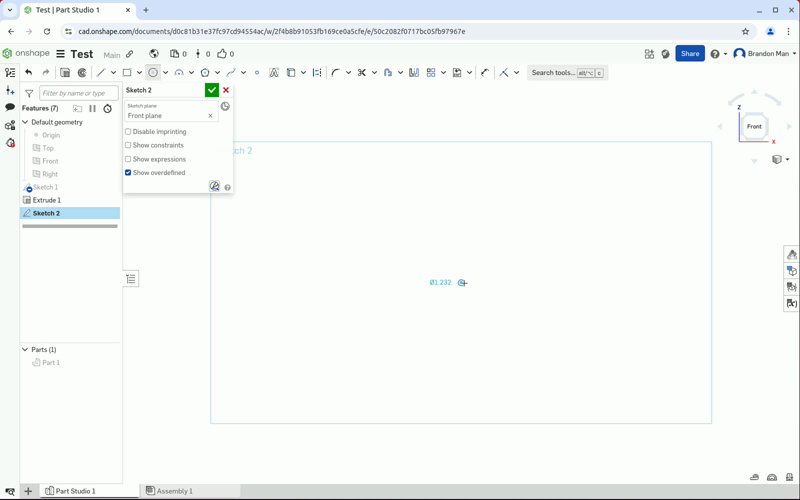
key(esc)
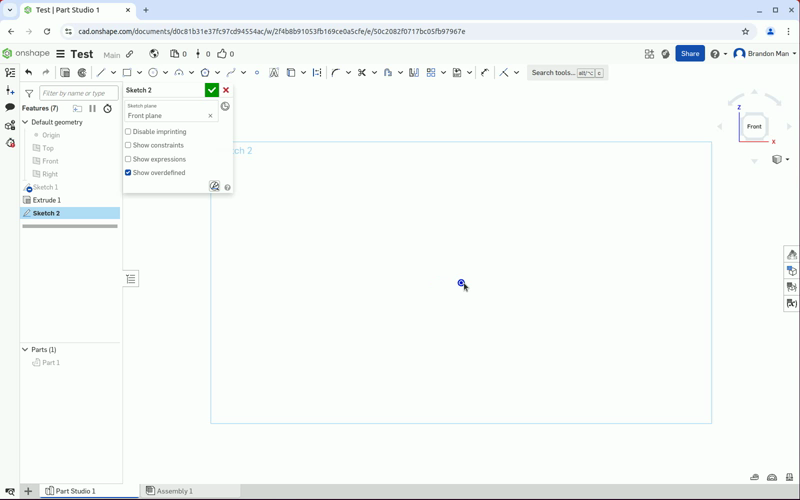
mouse_move(462, 280)
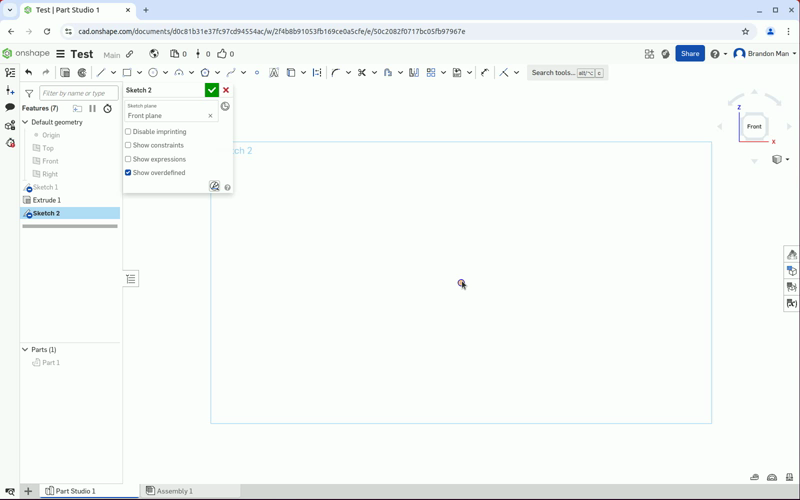
scroll(6)
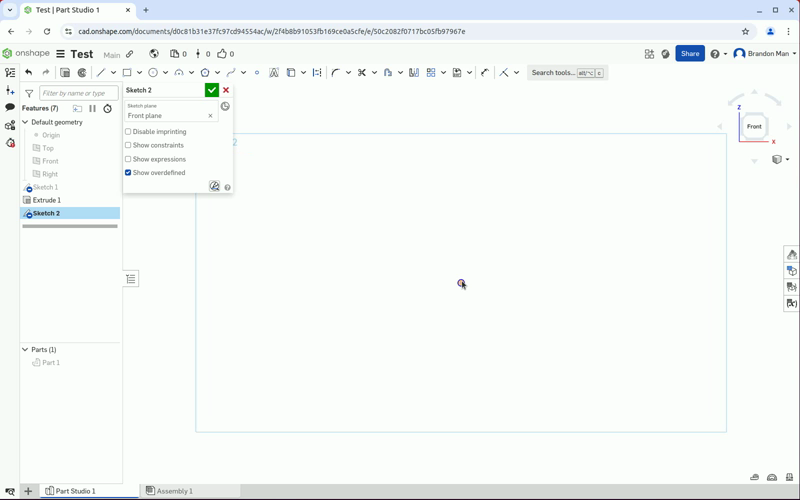
scroll(6)
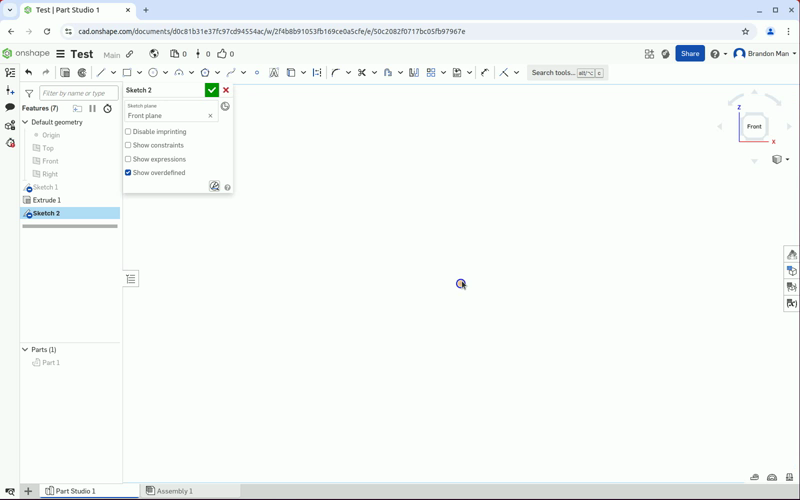
scroll(6)
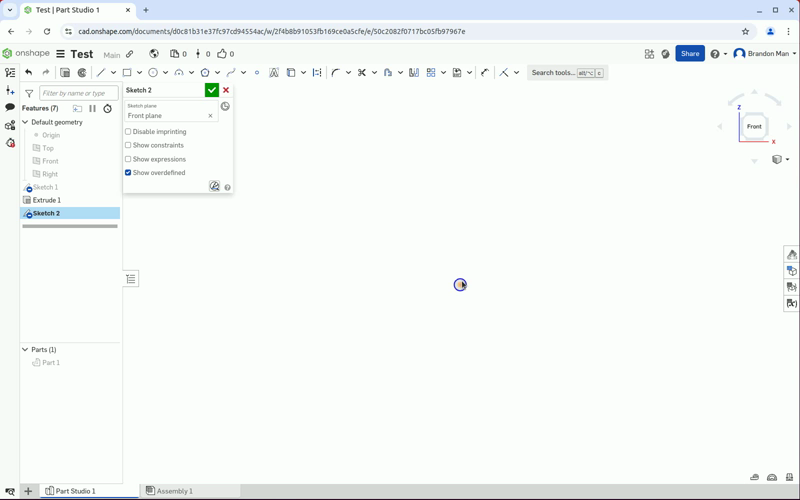
scroll(6)
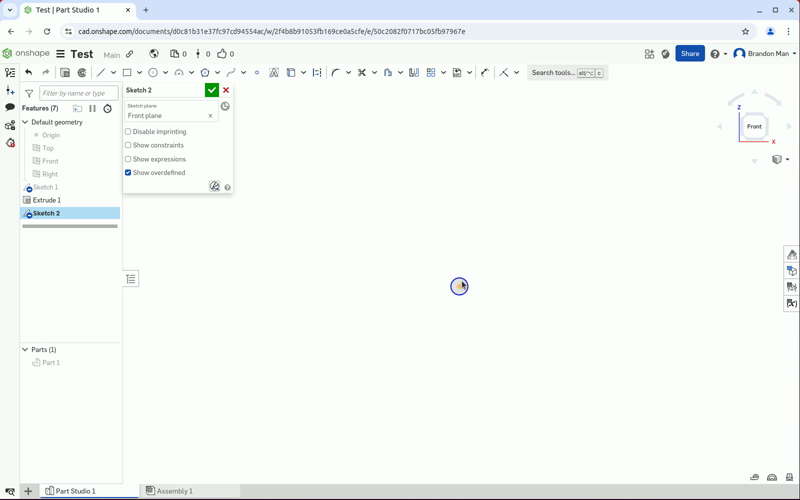
scroll(6)
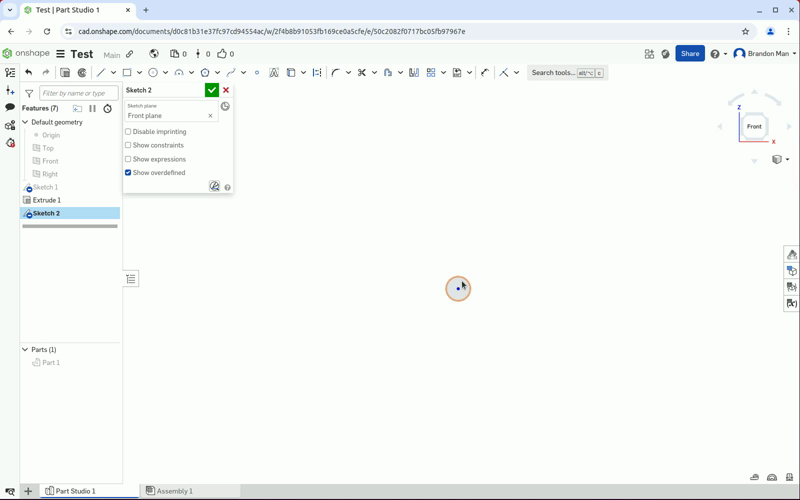
scroll(6)
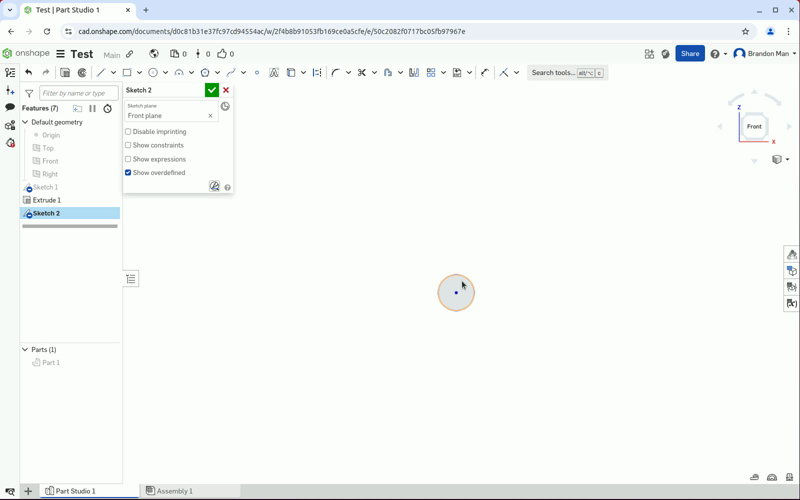
scroll(6)
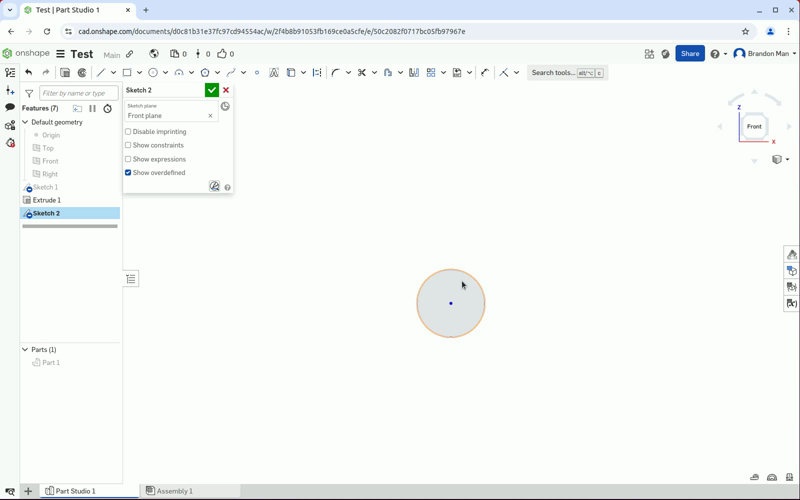
click(462, 280)
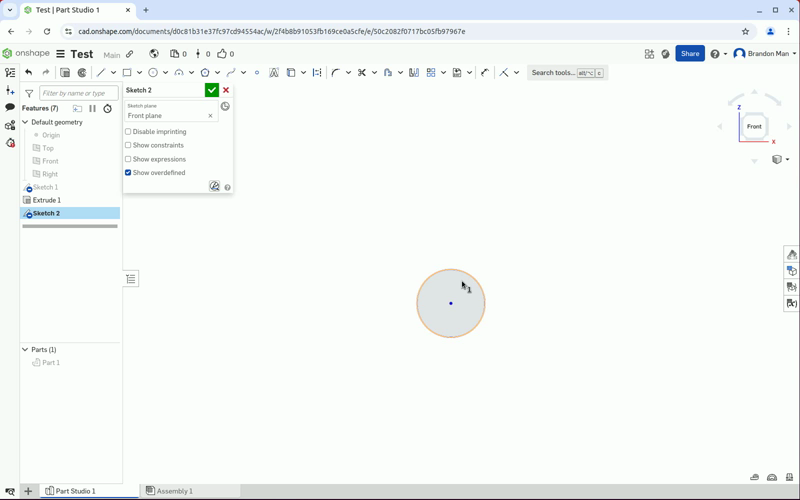
scroll(-6)
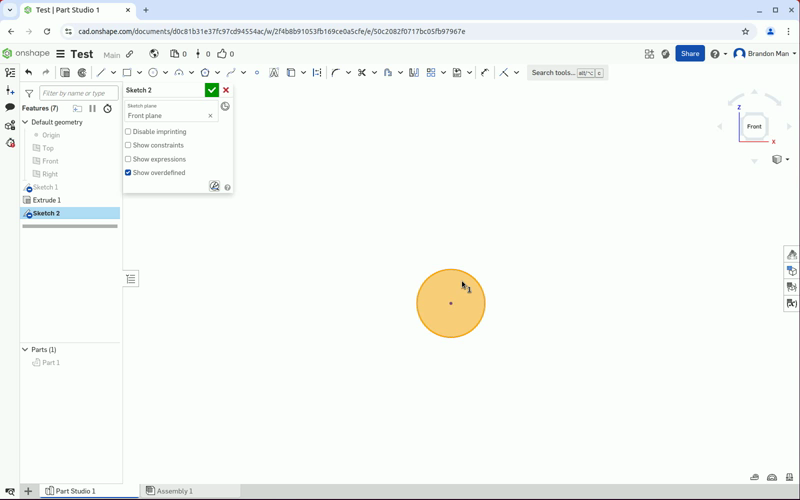
scroll(-6)
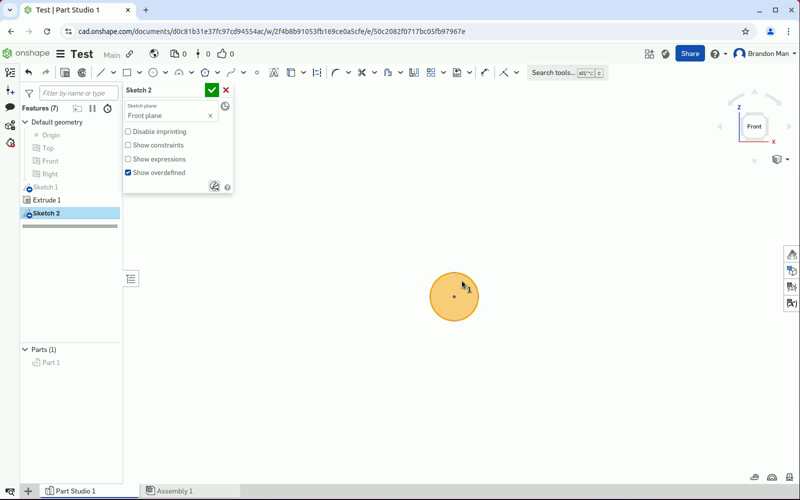
scroll(-6)
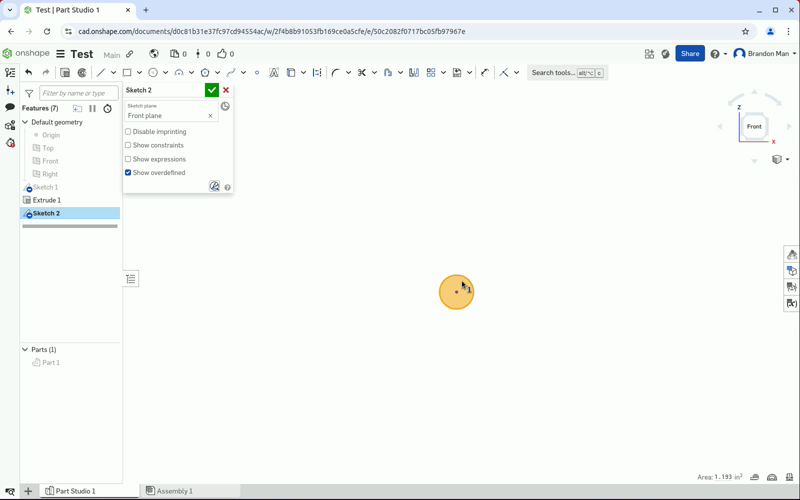
scroll(-6)
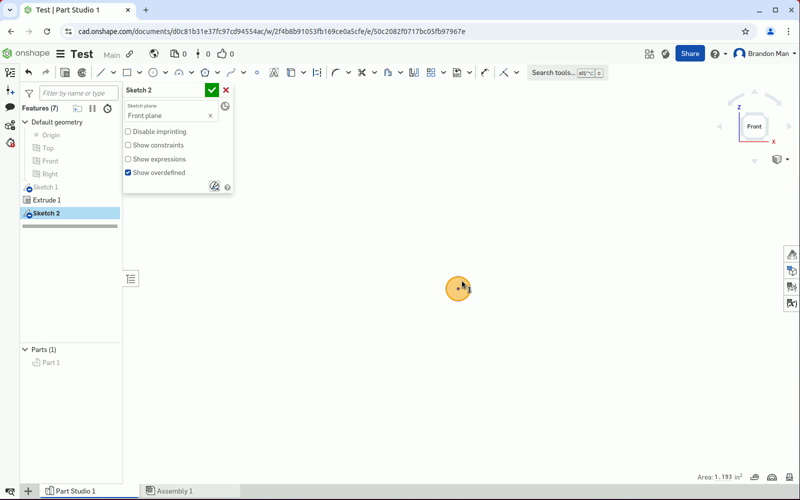
scroll(-6)
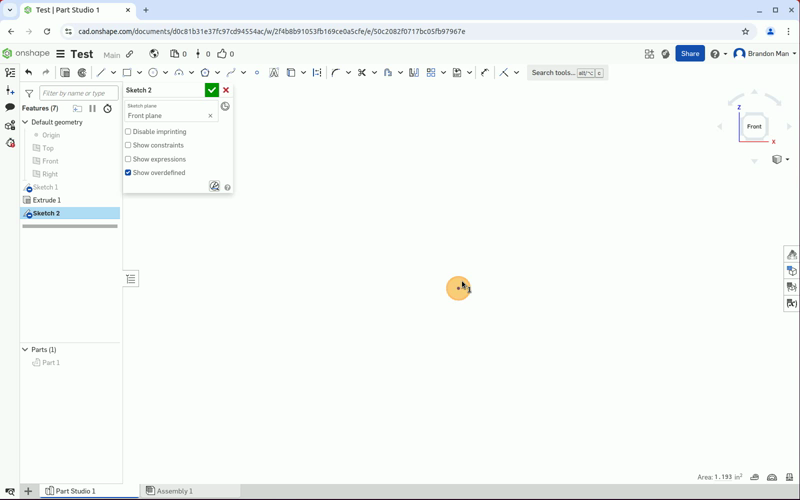
scroll(-6)
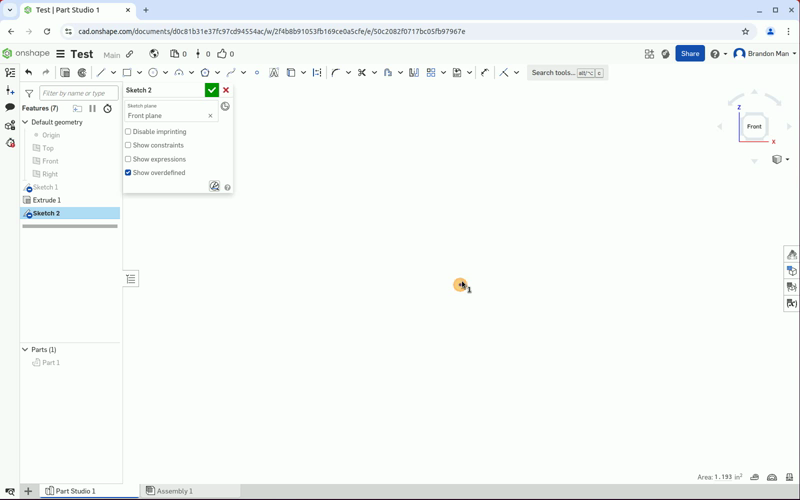
scroll(-6)
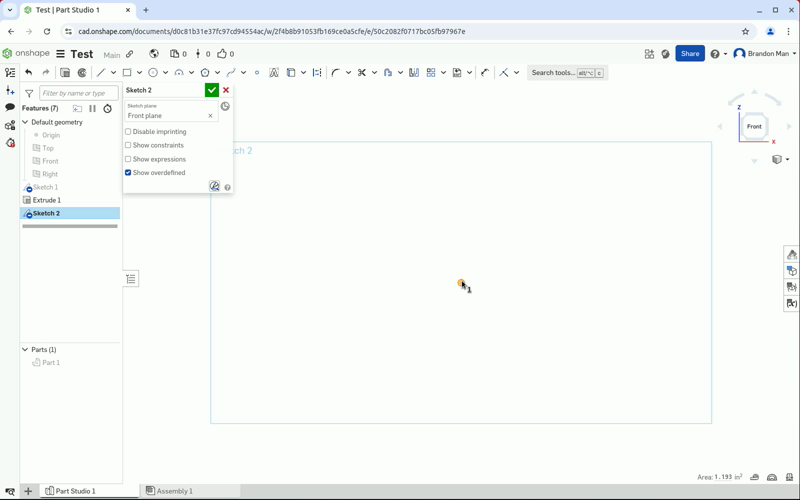
mouse_move(73, 352)
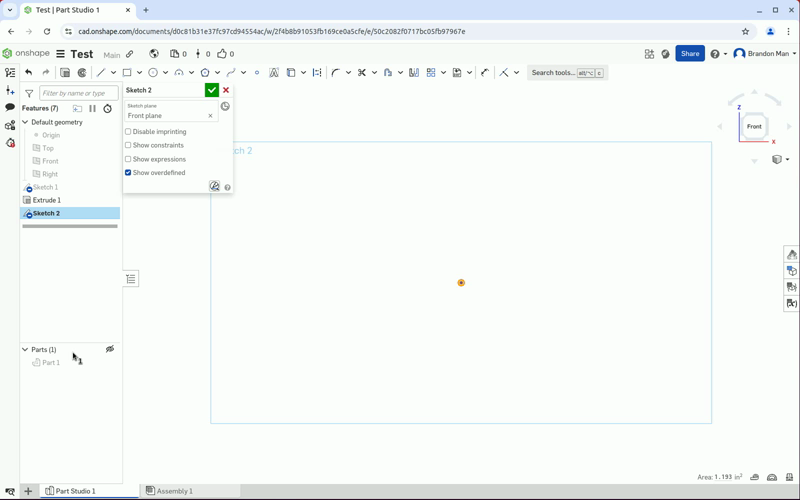
key(shift+y)
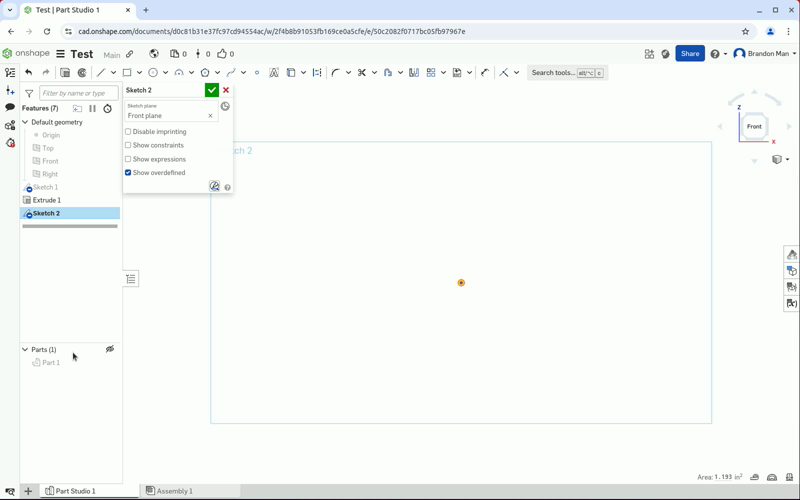
key(shift+e)
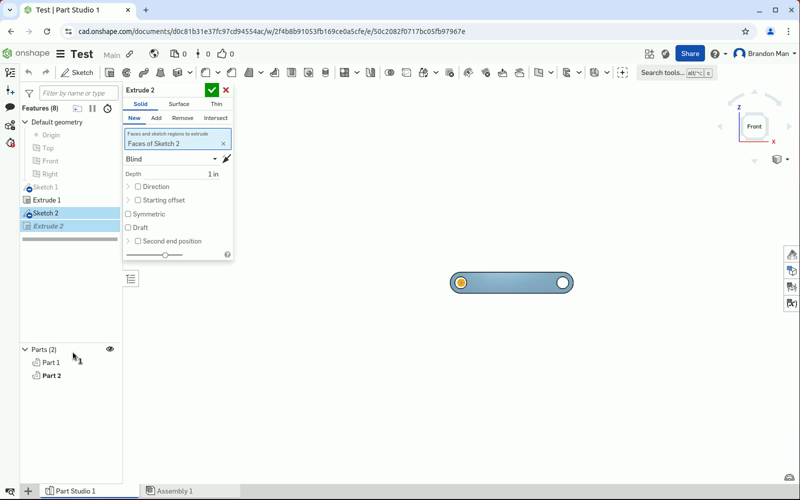
mouse_move(143, 106)
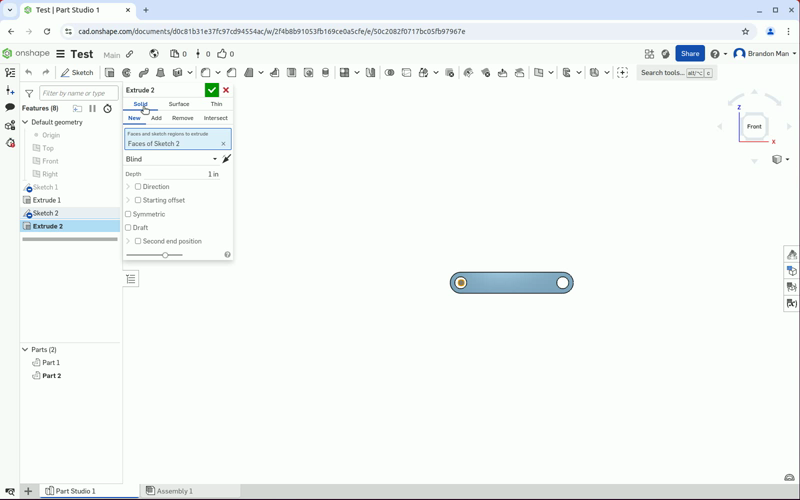
click(143, 106)
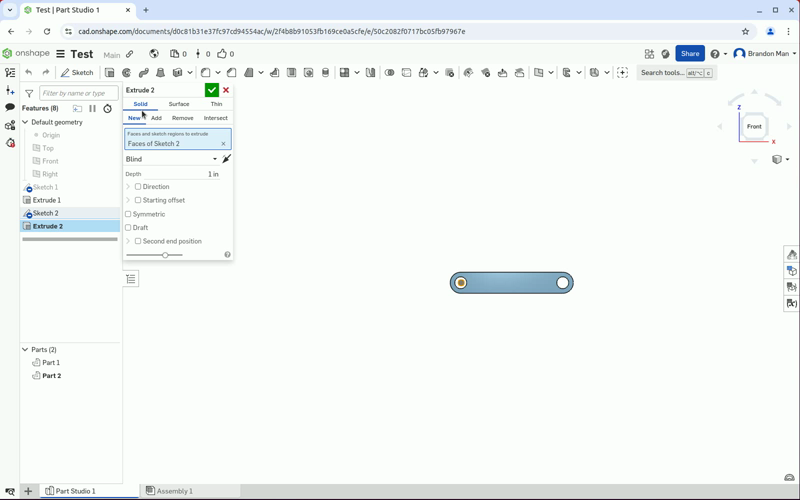
mouse_move(137, 120)
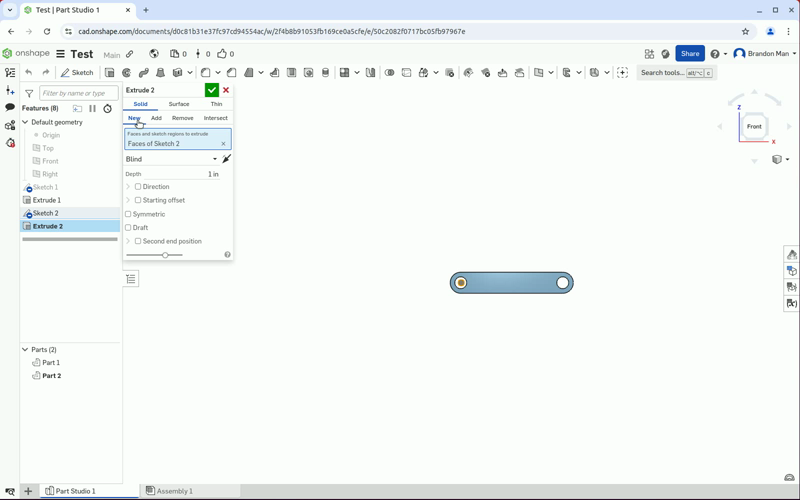
click(137, 120)
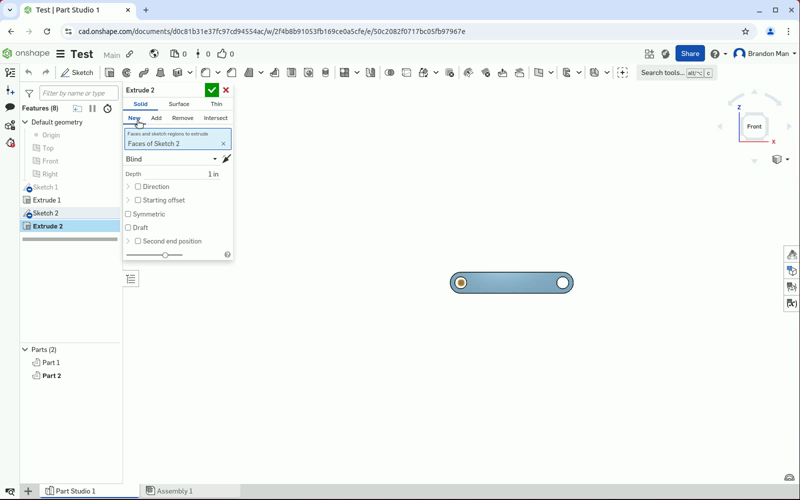
key(tab, 4)
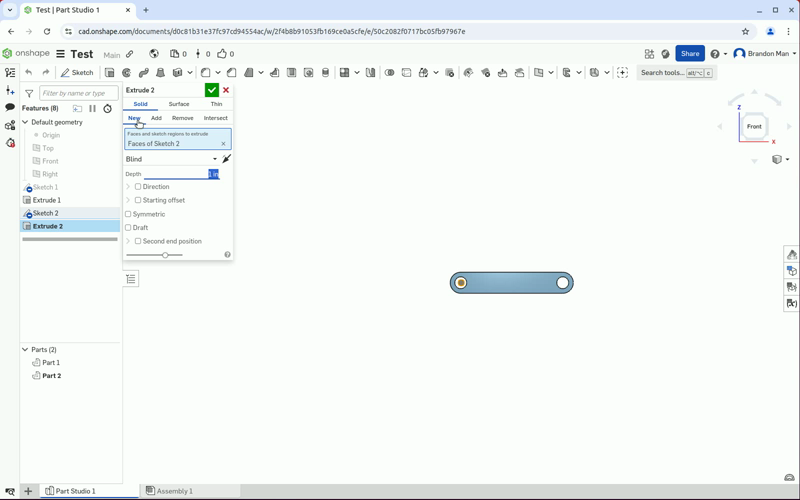
text(2.648)
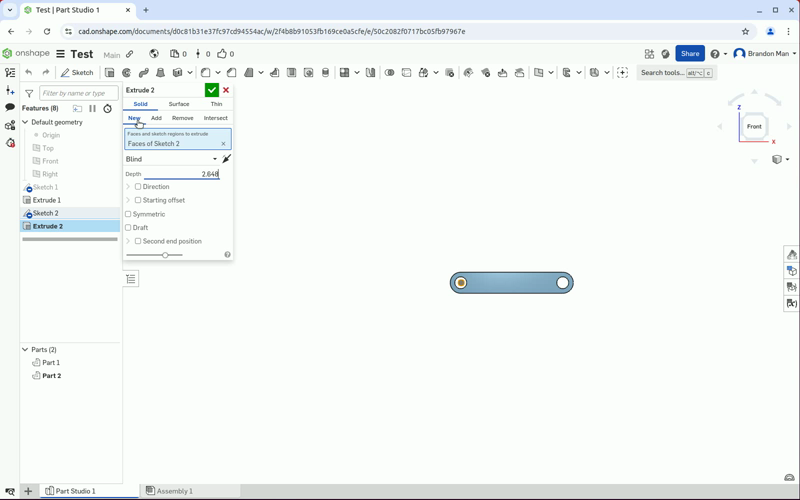
key(enter)
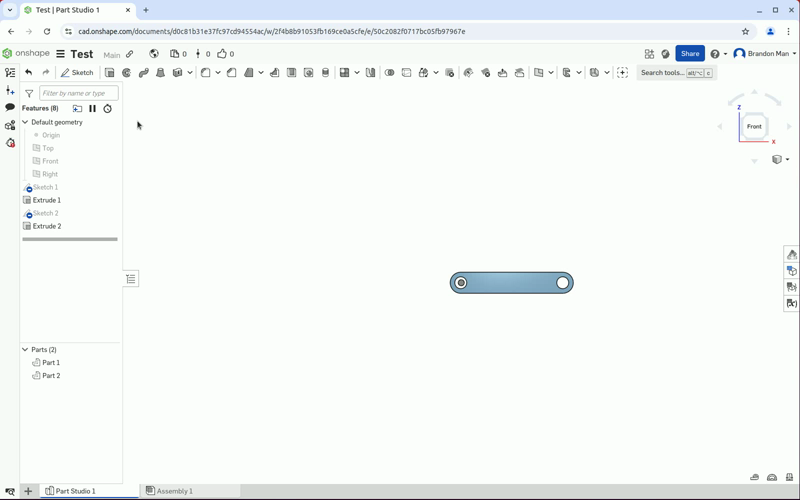
key(shift+h)
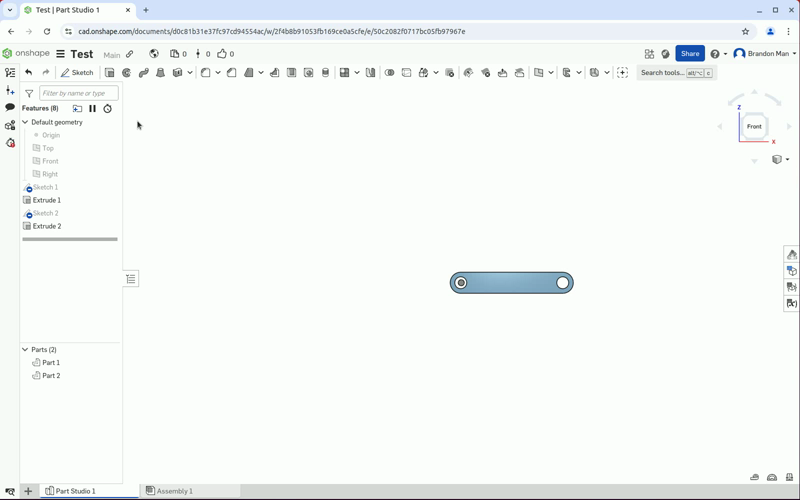
key(shift+h)
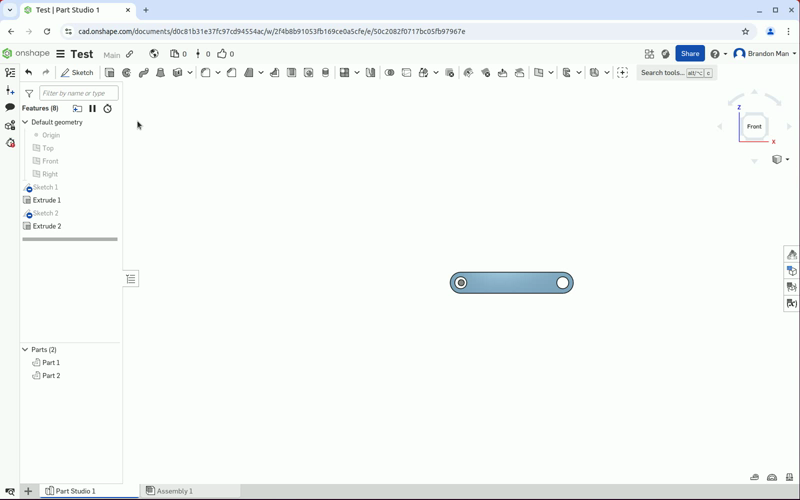
mouse_move(73, 189)
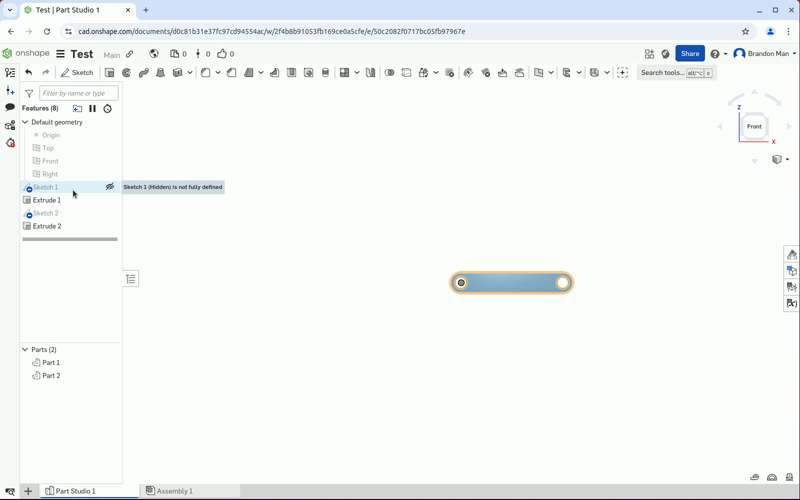
click(73, 189)
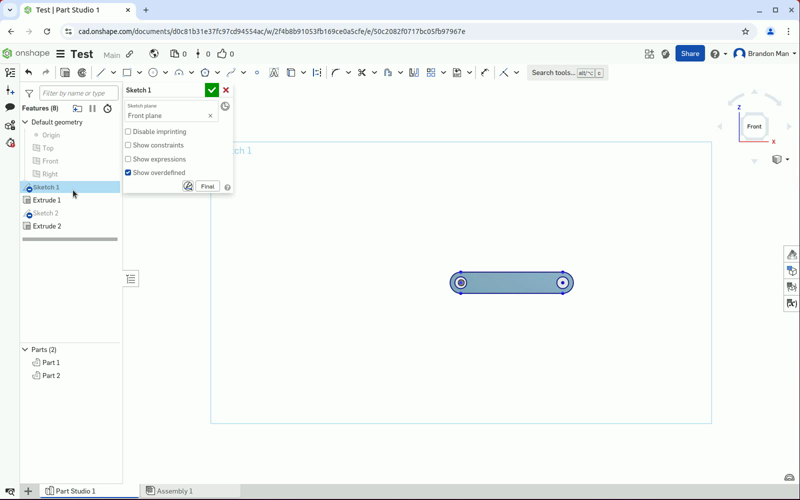
mouse_move(229, 92)
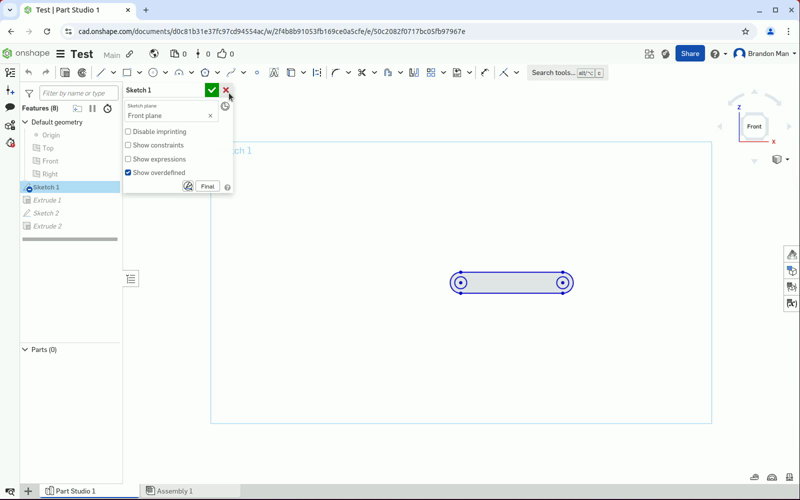
click(229, 92)
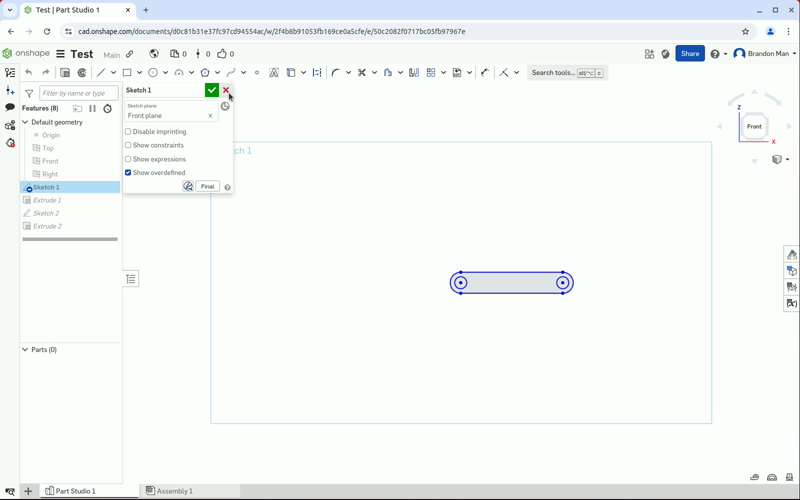
key(shift+s)
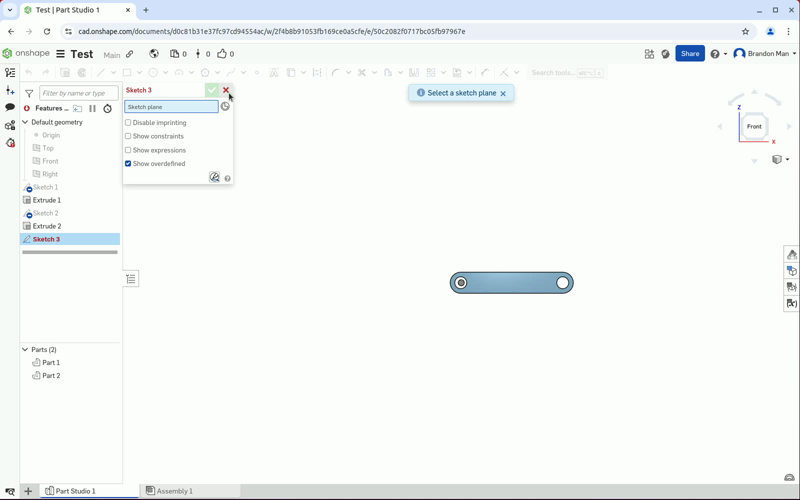
mouse_move(73, 163)
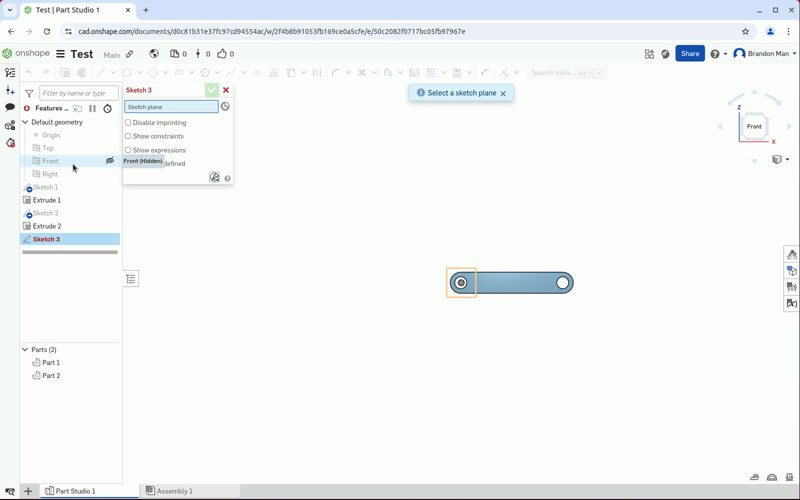
click(73, 163)
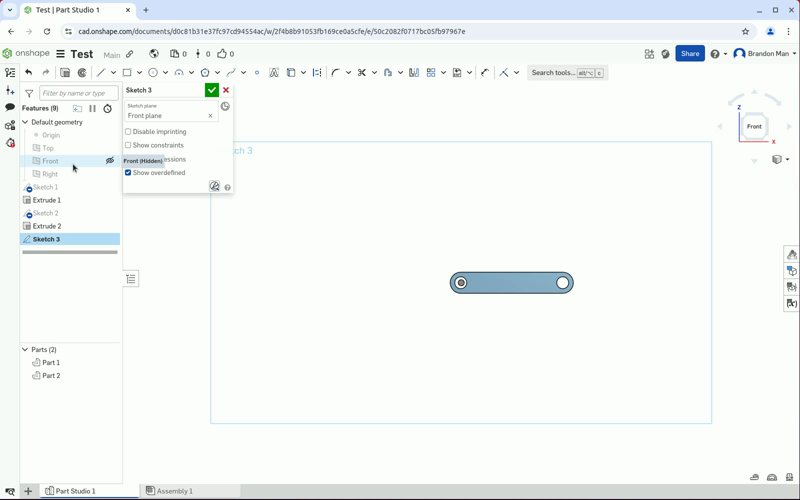
mouse_move(73, 352)
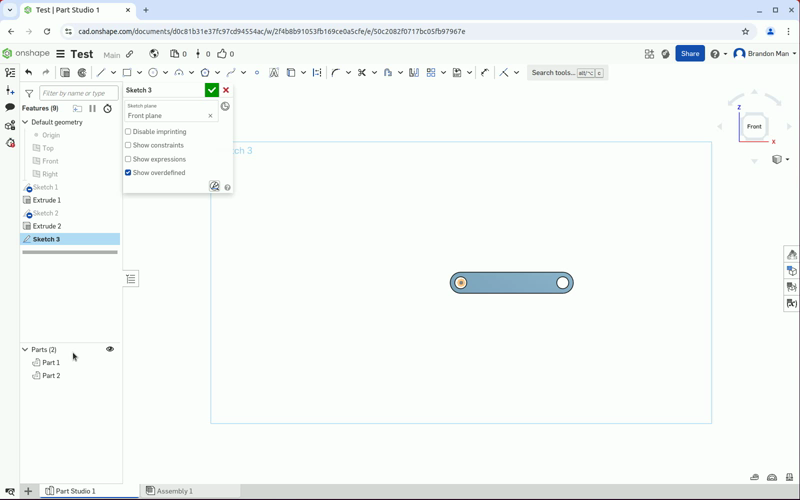
key(y)
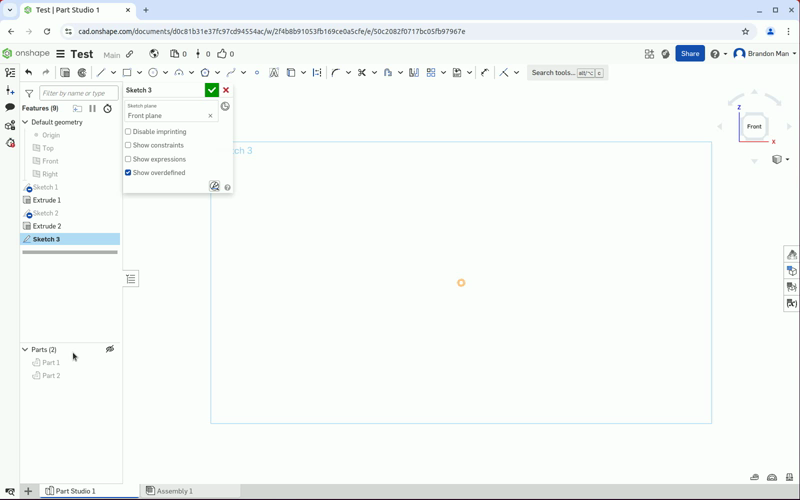
key(c)
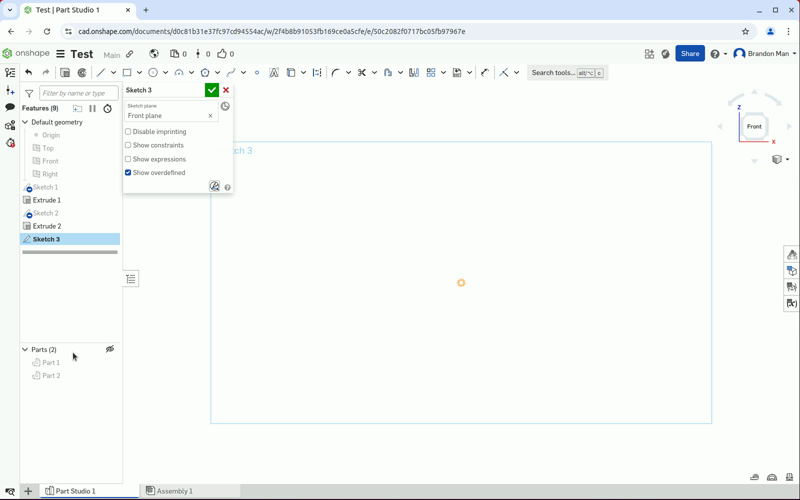
key_down(shift)
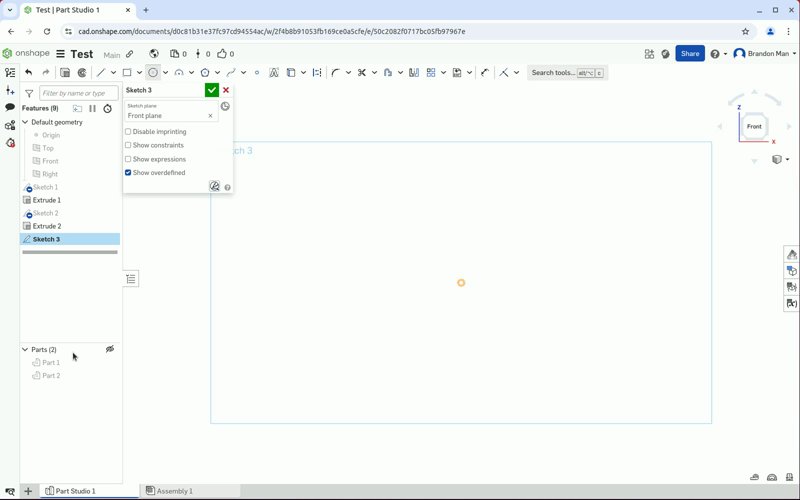
mouse_move(563, 282)
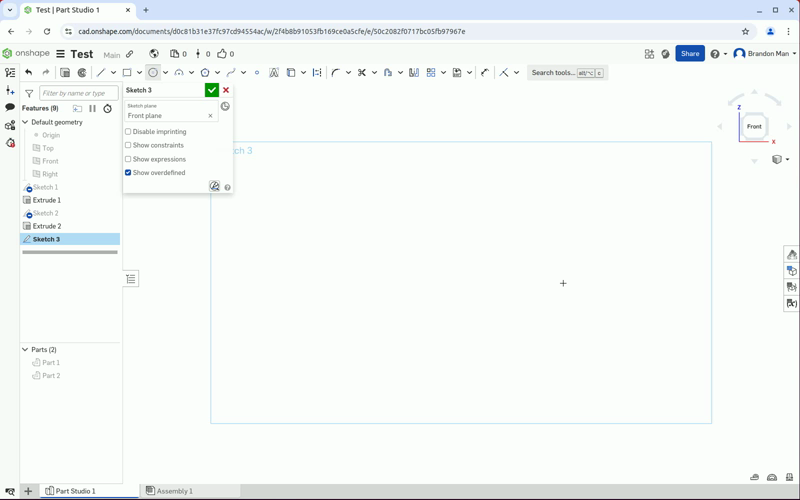
click(563, 282)
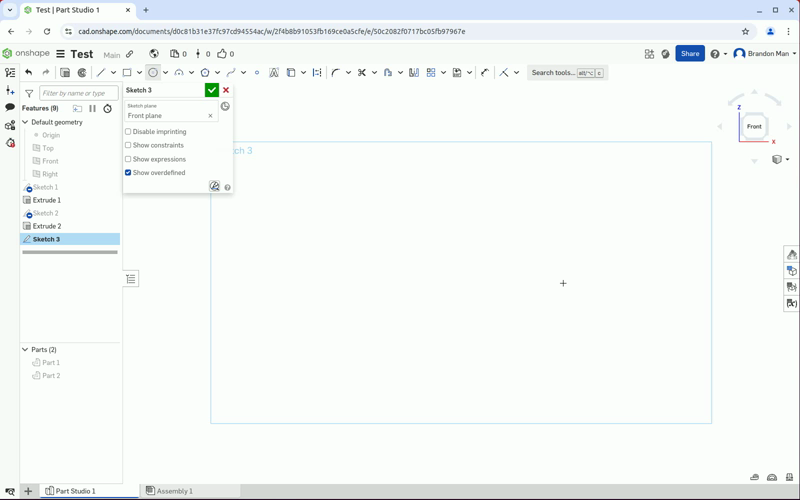
key_up(shift)
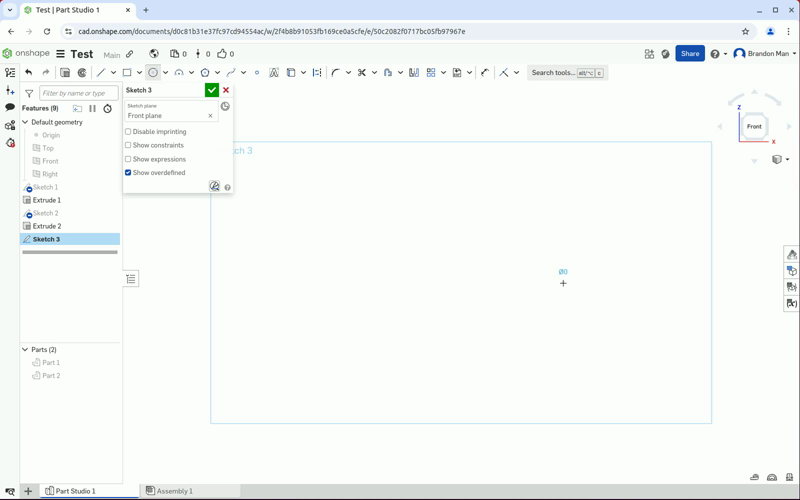
mouse_move(566, 282)
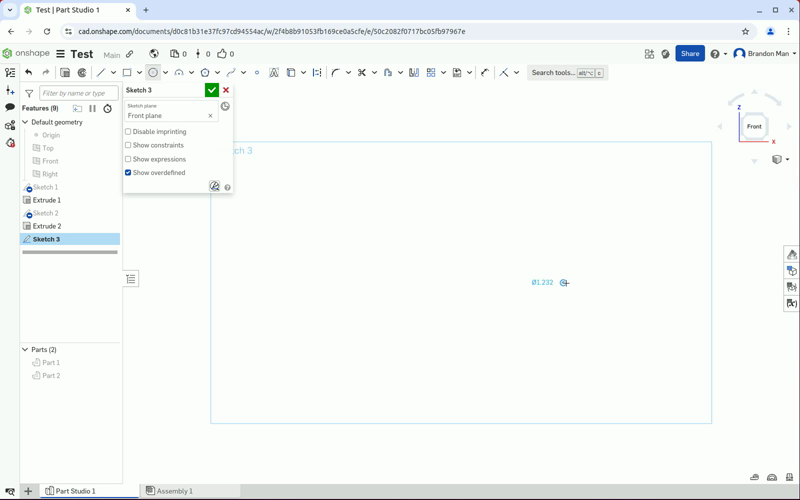
click(566, 282)
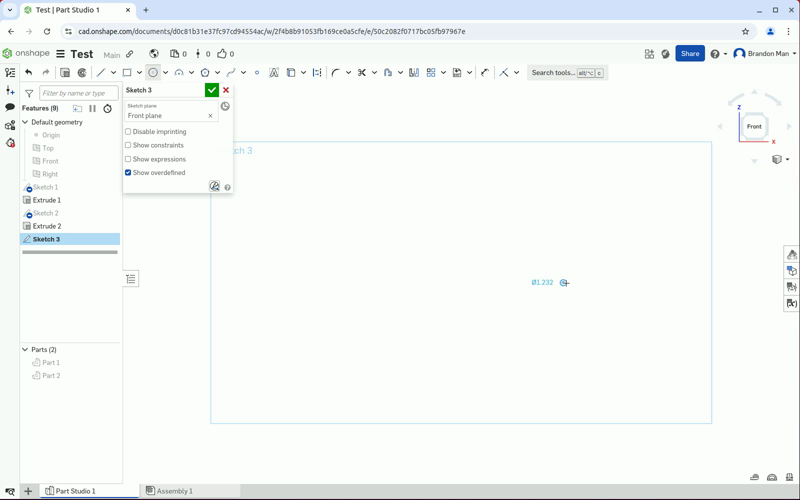
key(esc)
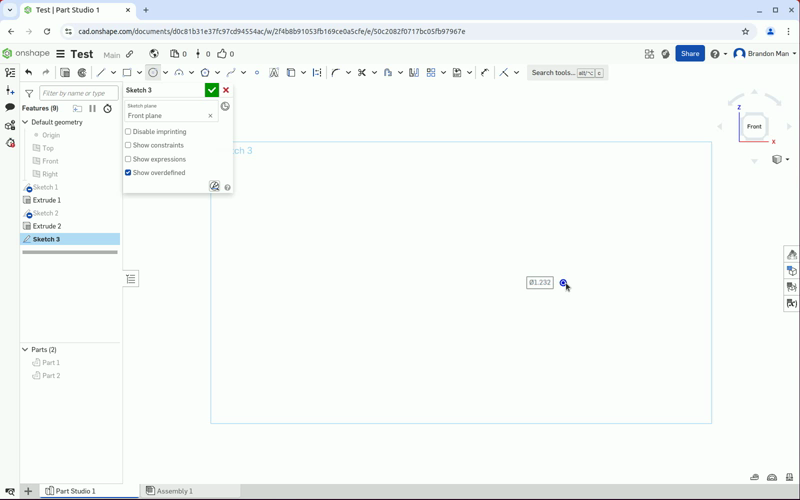
mouse_move(562, 282)
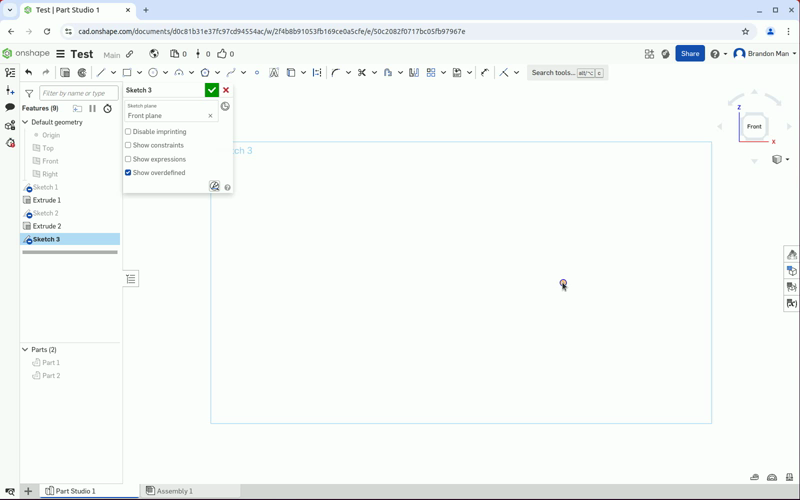
scroll(6)
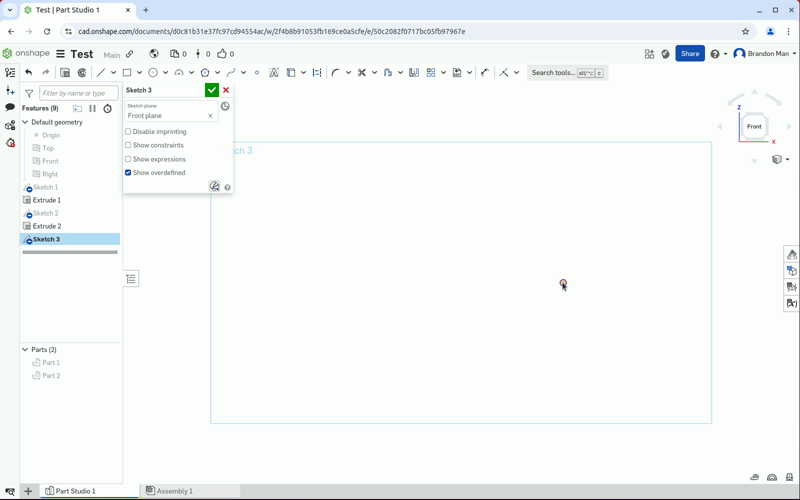
scroll(6)
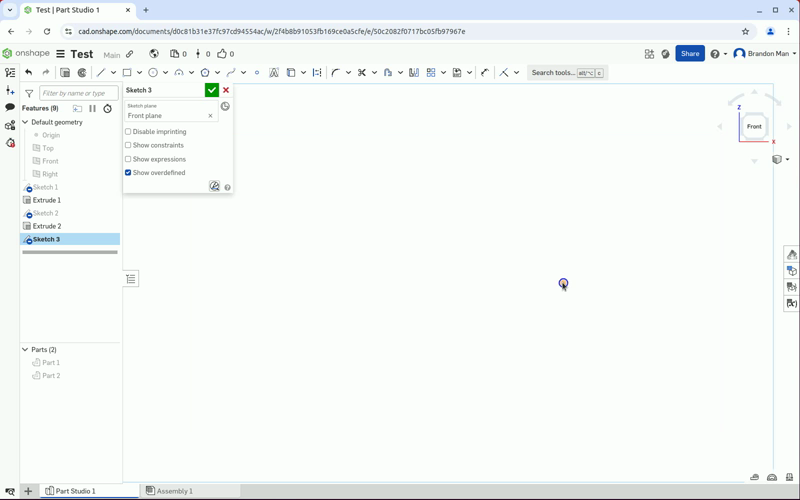
scroll(6)
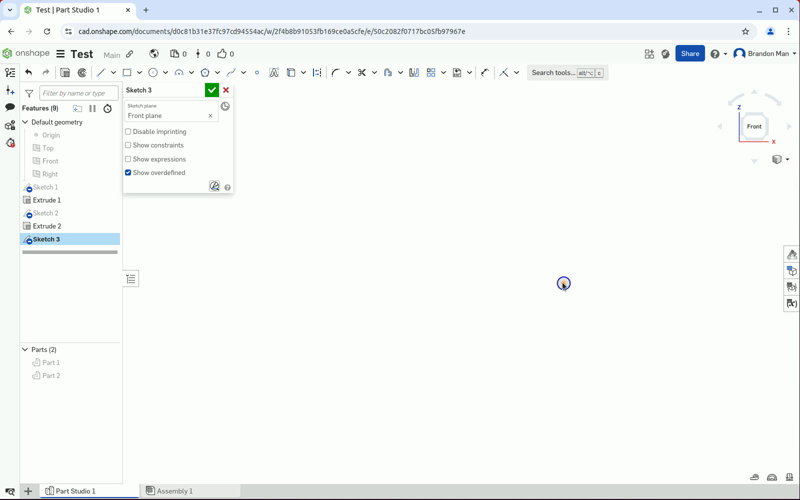
scroll(6)
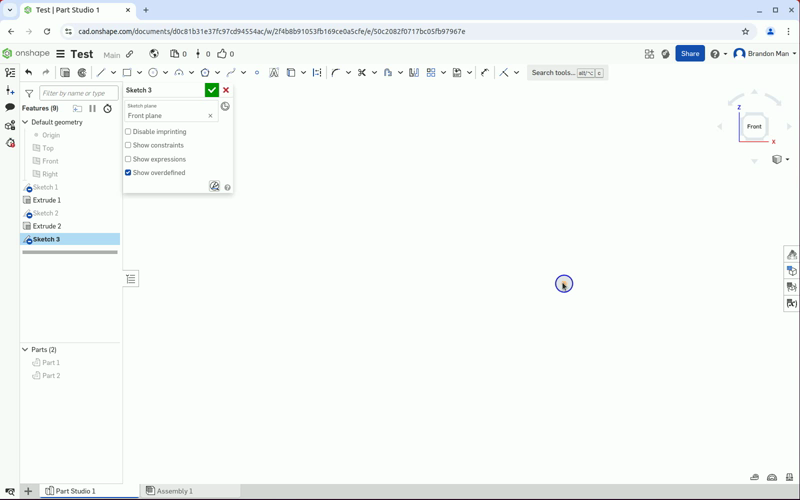
scroll(6)
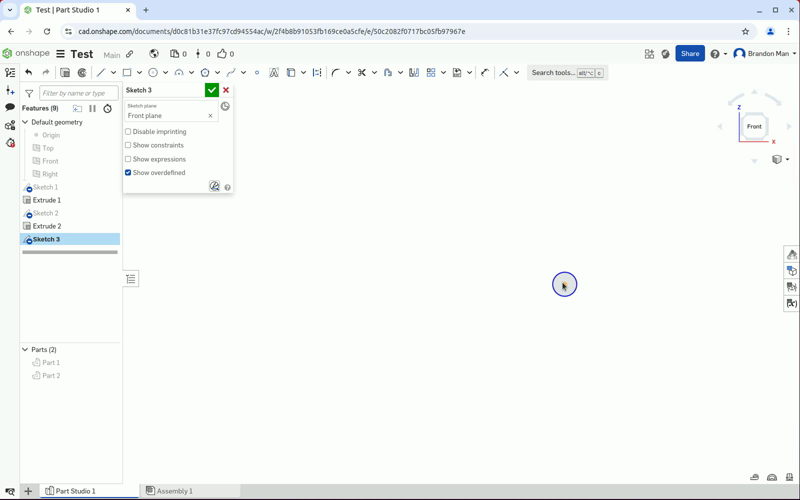
scroll(6)
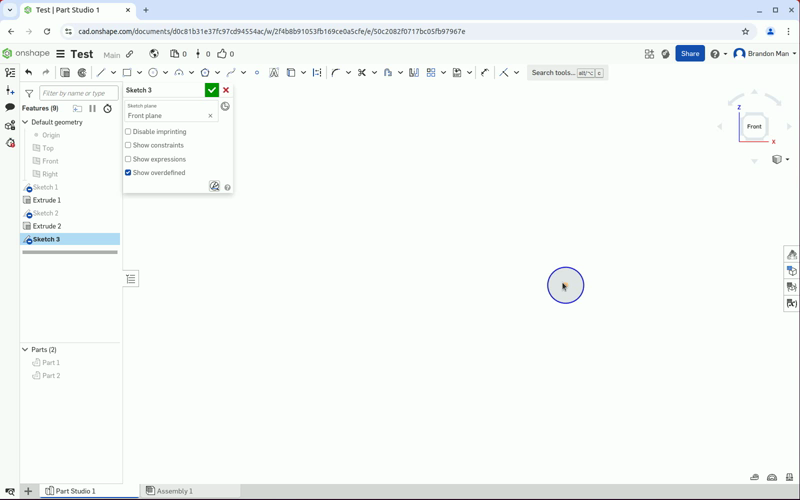
scroll(6)
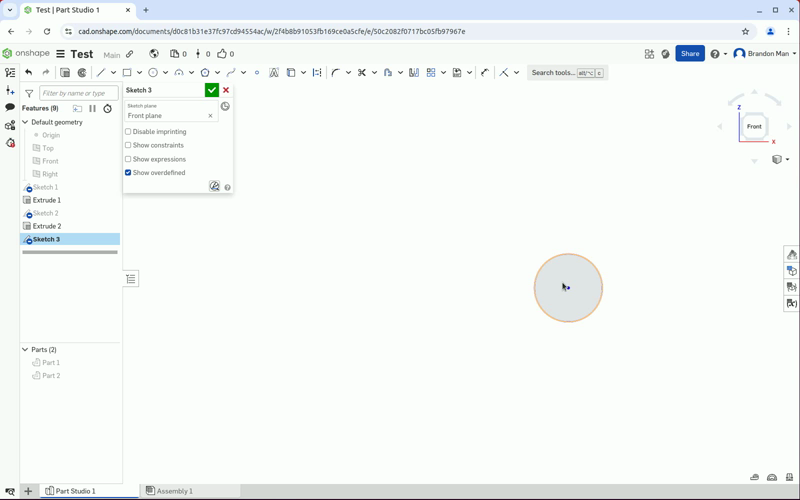
click(562, 282)
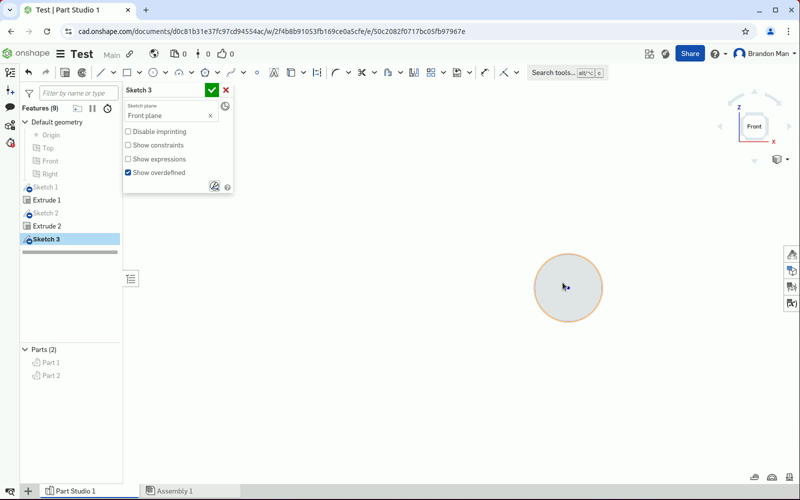
scroll(-6)
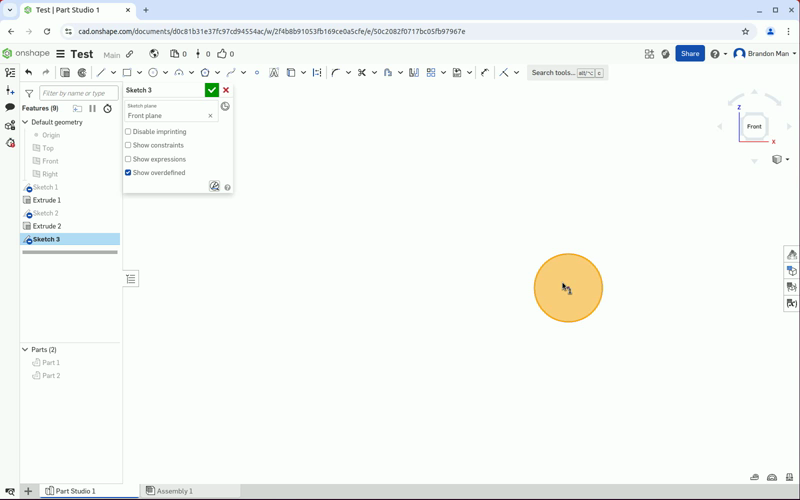
scroll(-6)
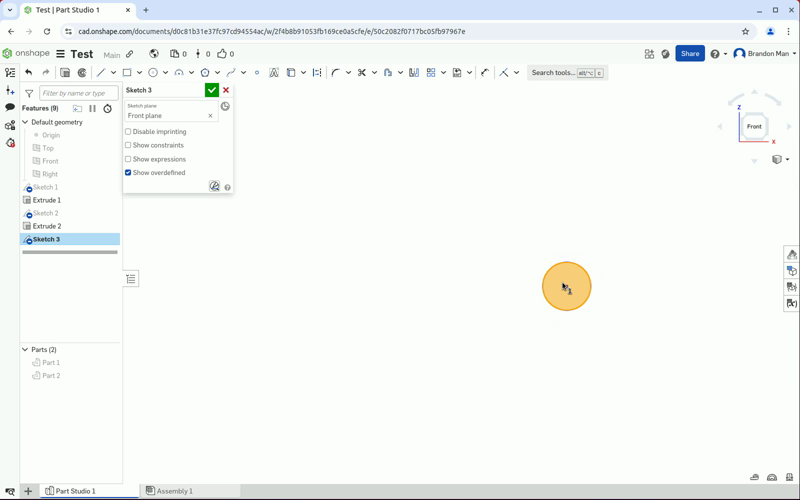
scroll(-6)
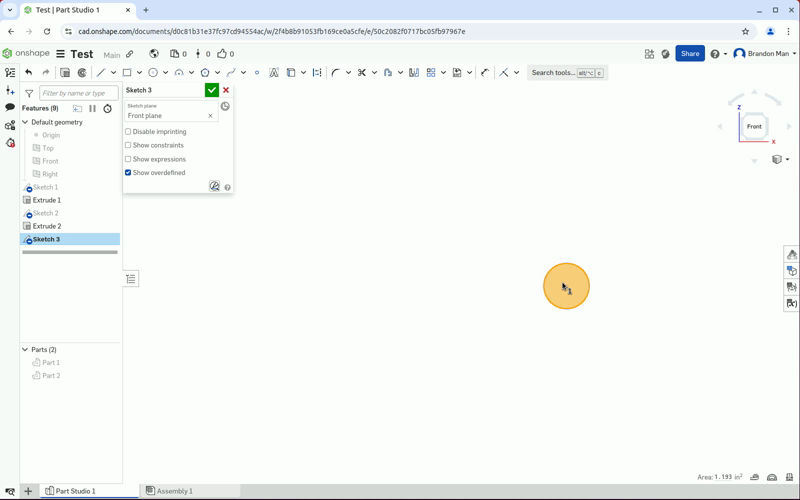
scroll(-6)
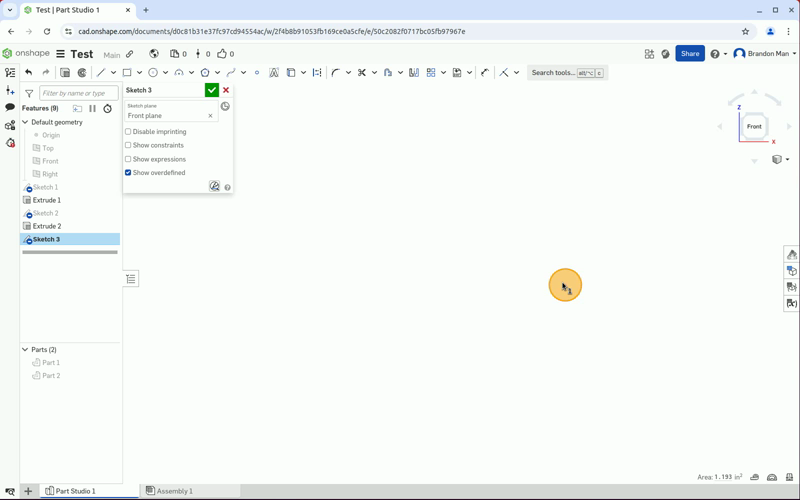
scroll(-6)
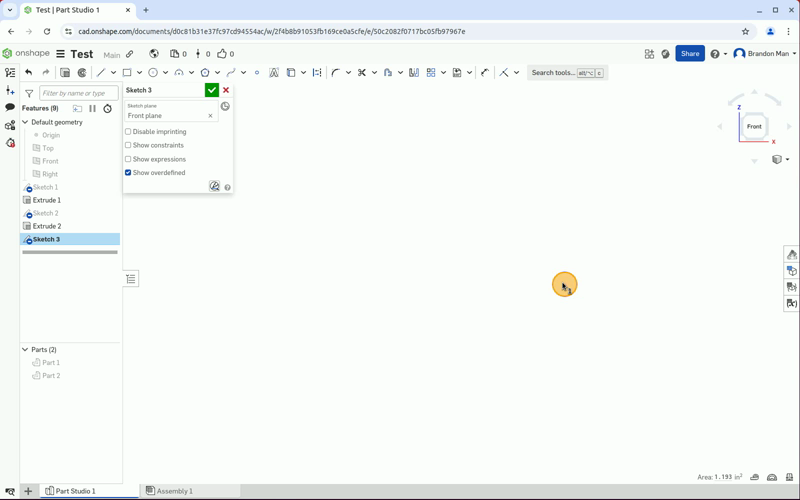
scroll(-6)
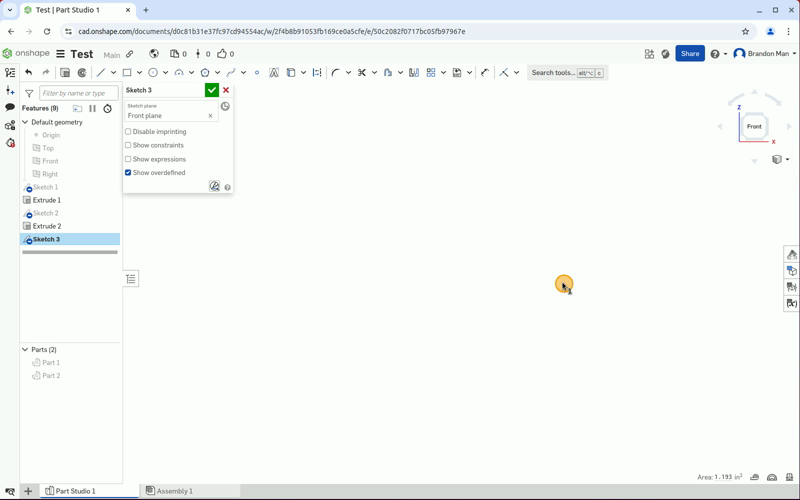
scroll(-6)
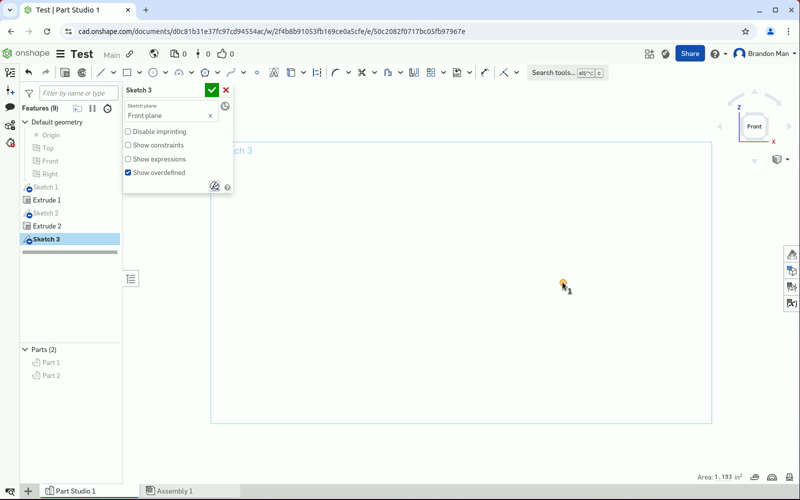
mouse_move(73, 352)
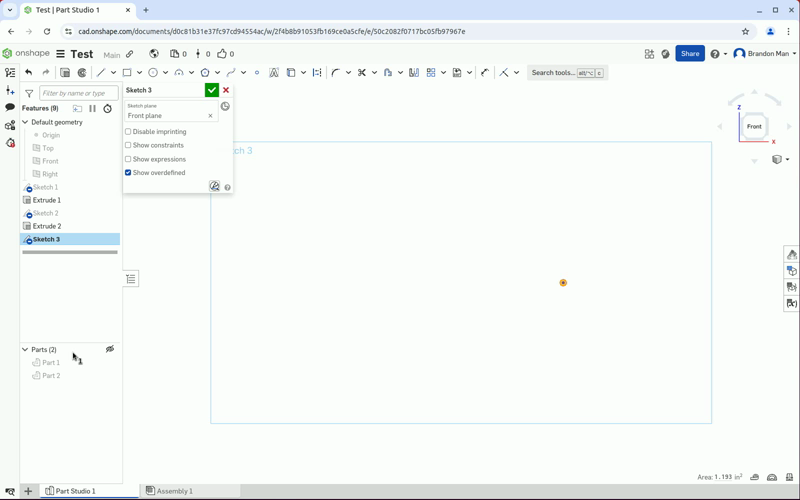
key(shift+y)
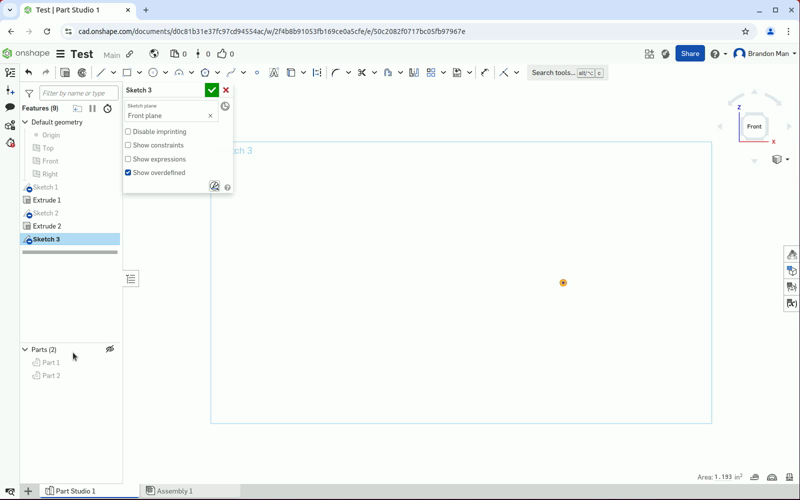
key(shift+e)
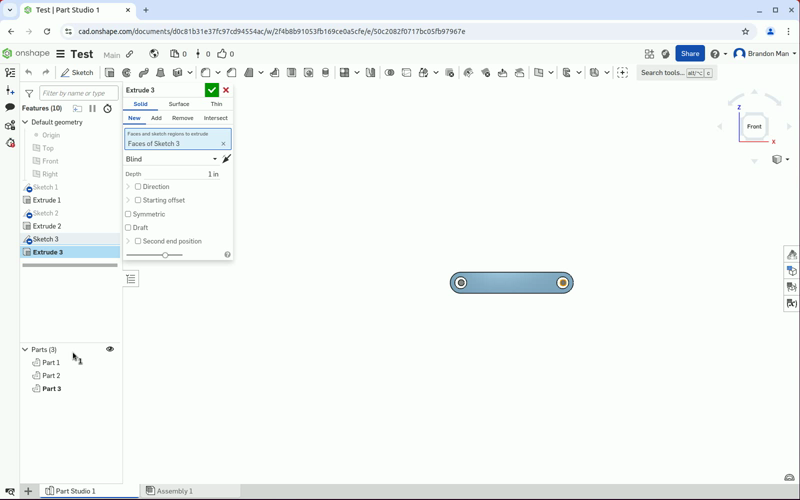
mouse_move(143, 106)
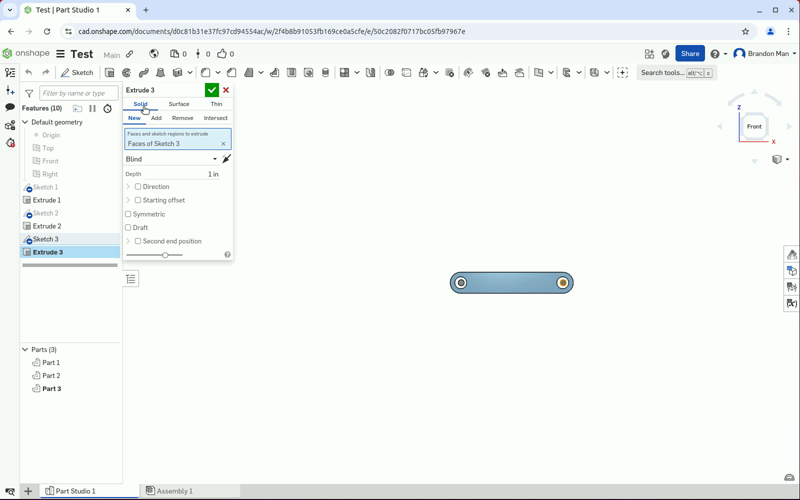
click(143, 106)
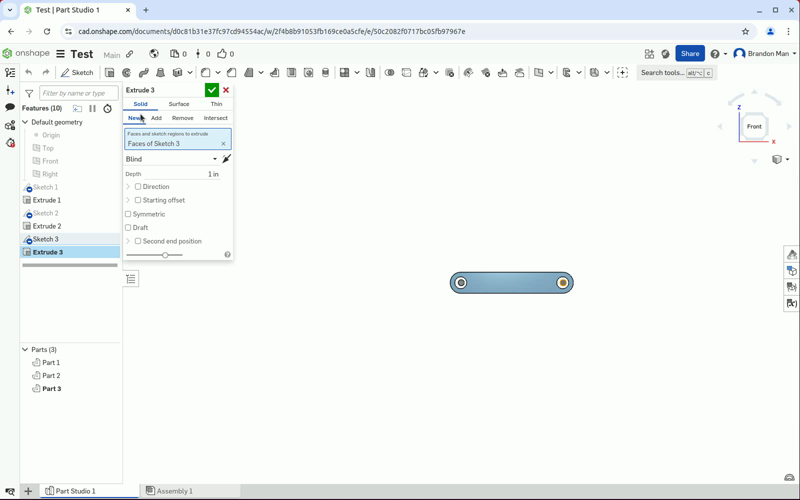
mouse_move(137, 120)
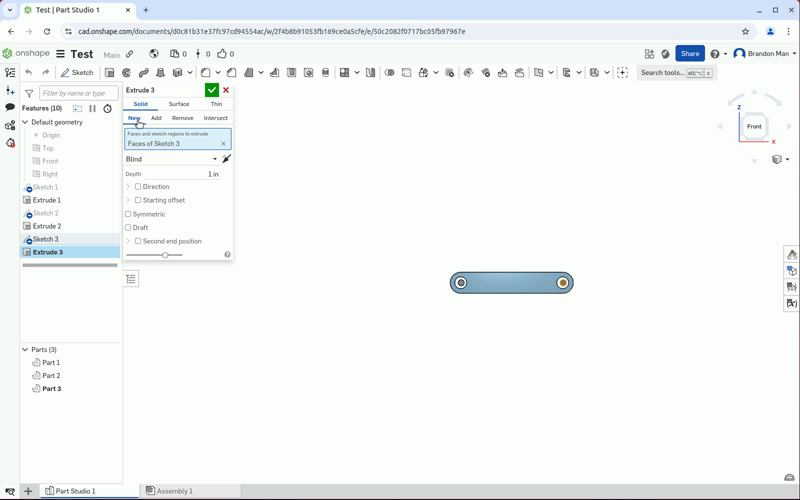
click(137, 120)
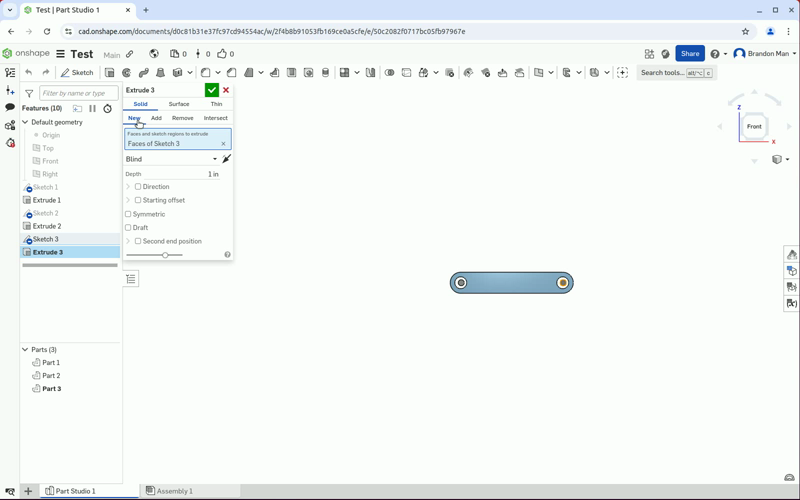
key(tab, 4)
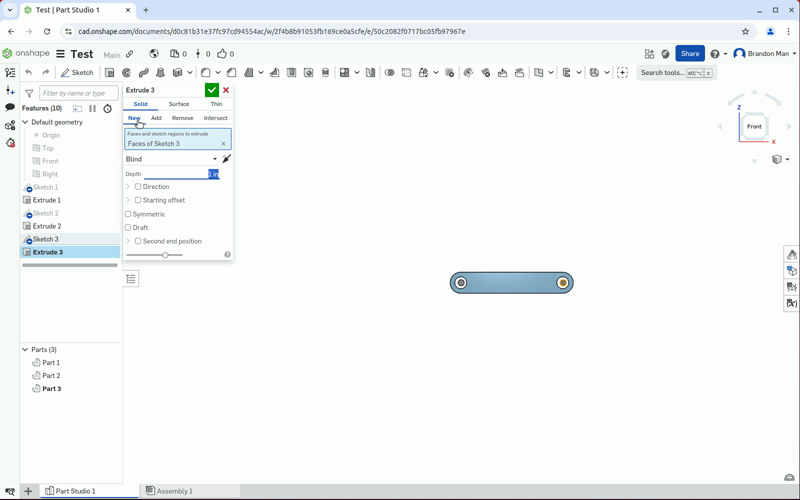
text(2.648)
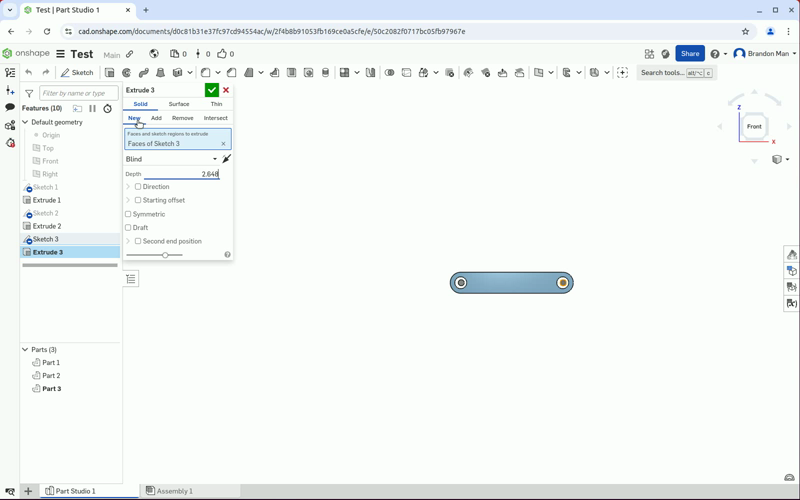
key(enter)
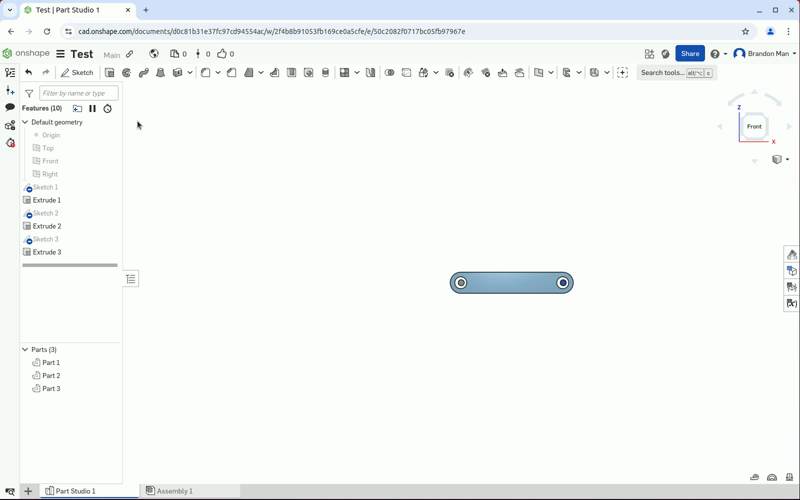
key(shift+h)
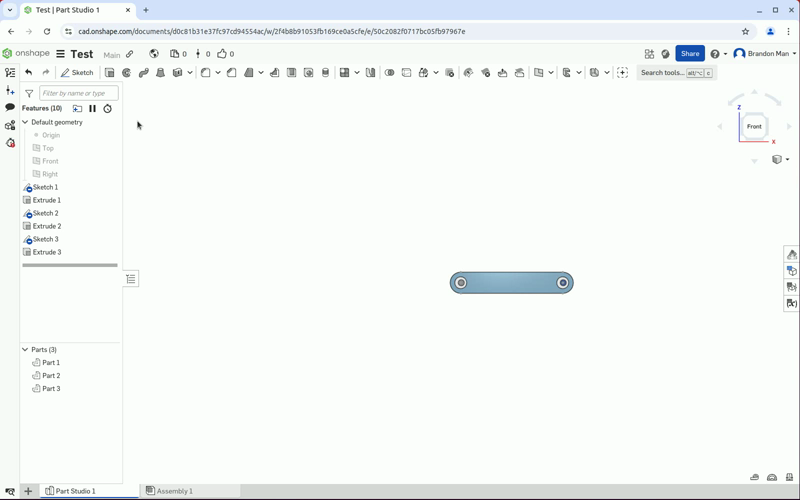
key(shift+h)
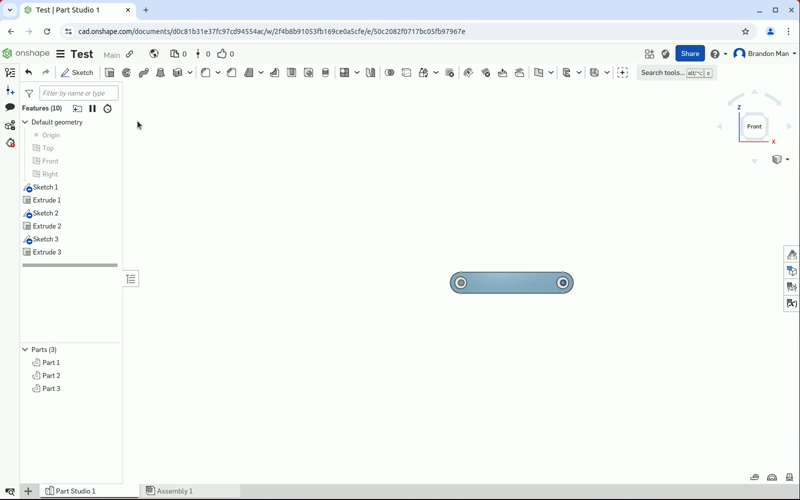
key(shift+7)
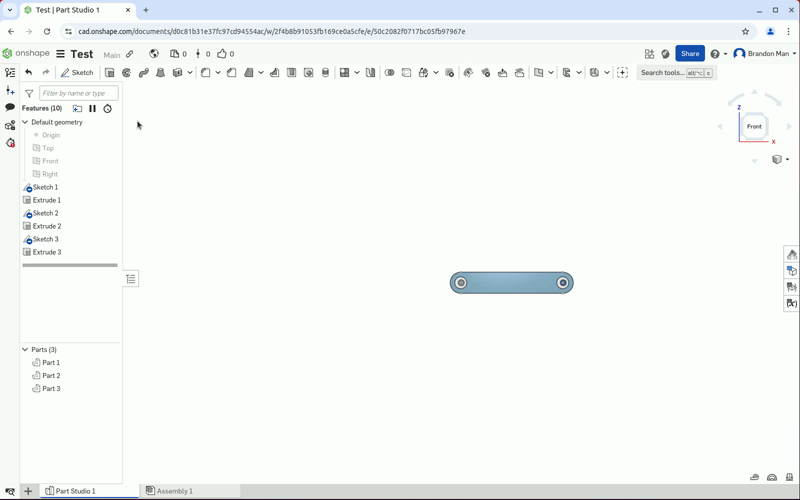
key(left, 2)
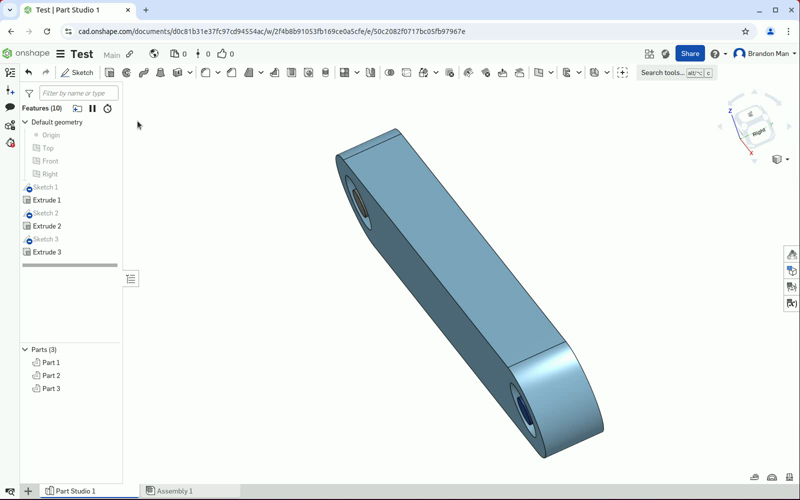
key(down, 2)
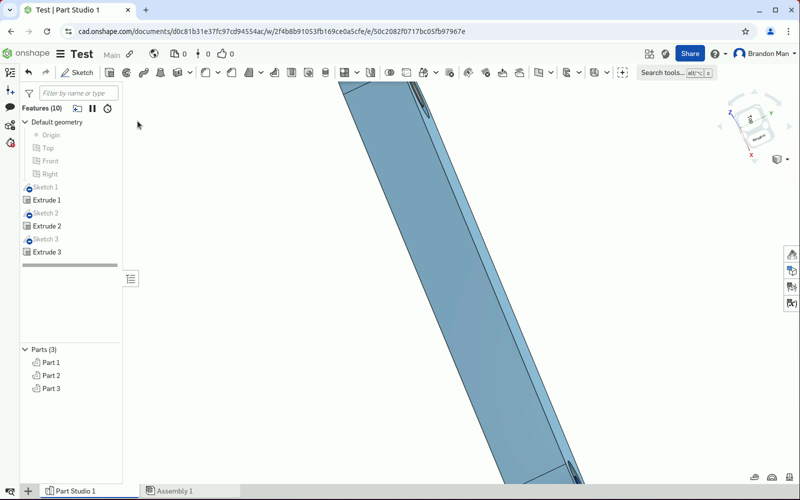
key(up, 2)
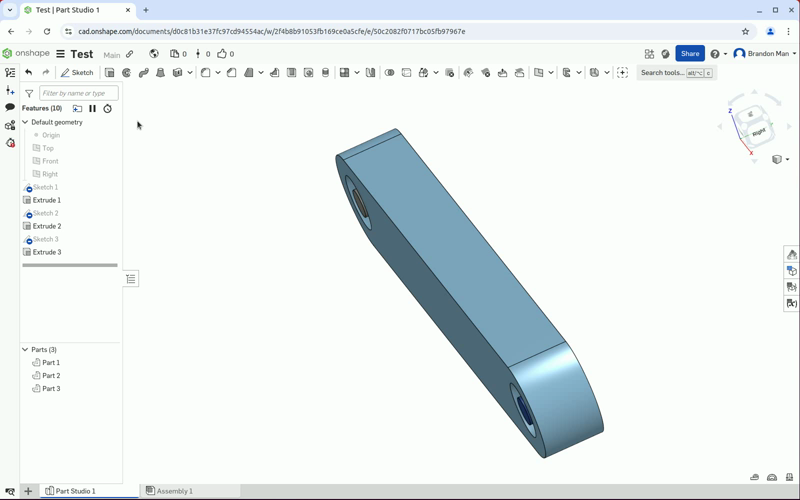
key(right, 2)
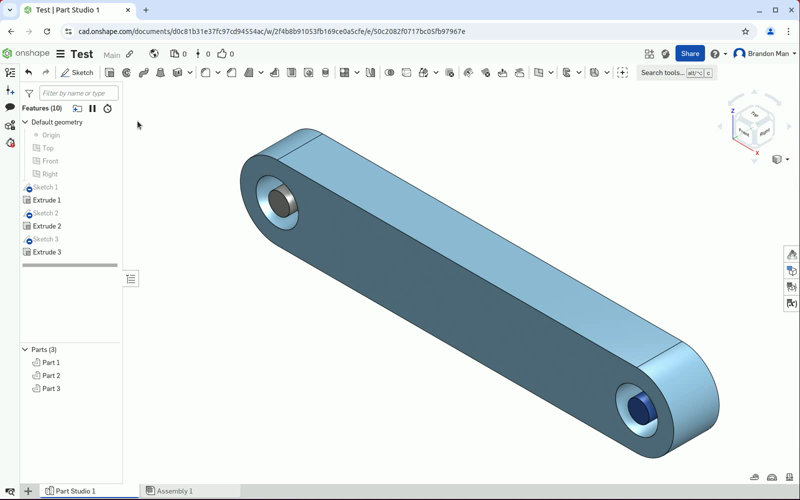
mouse_move(73, 189)
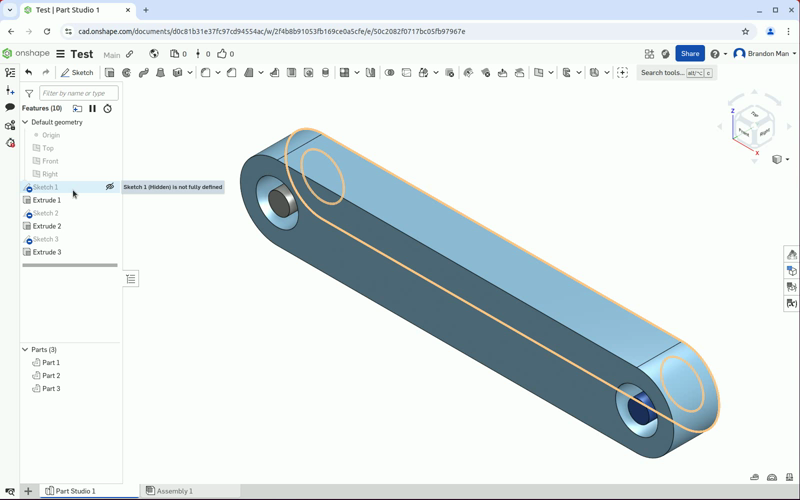
click(73, 189)